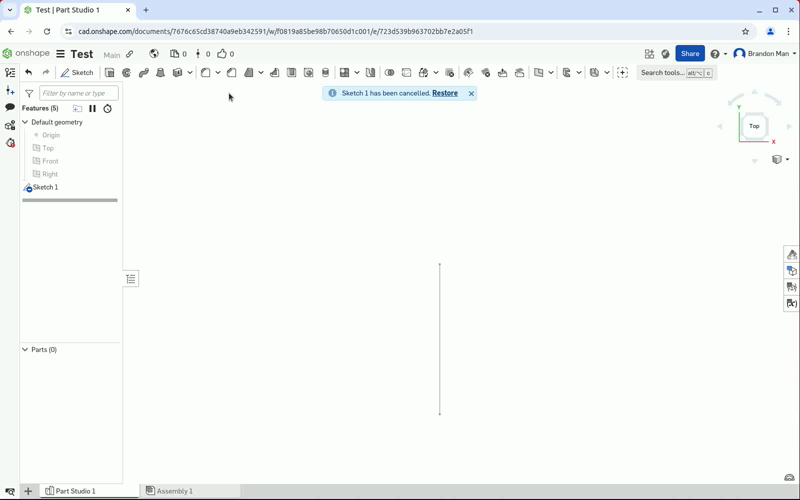
key(shift+h)
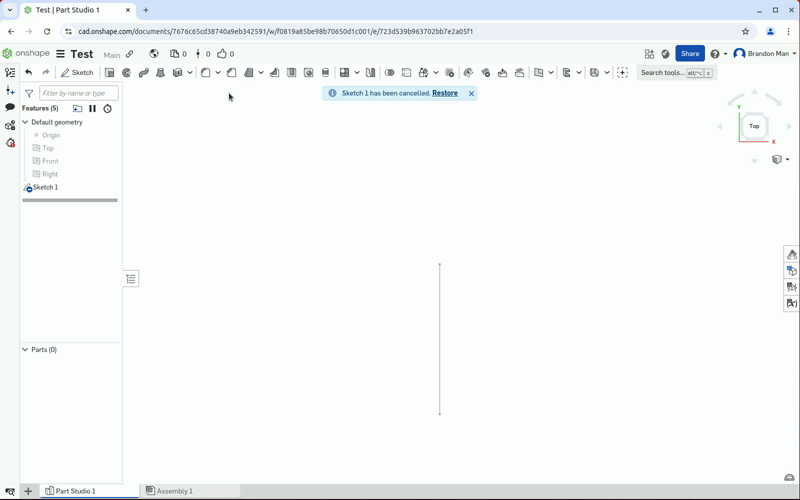
key(shift+s)
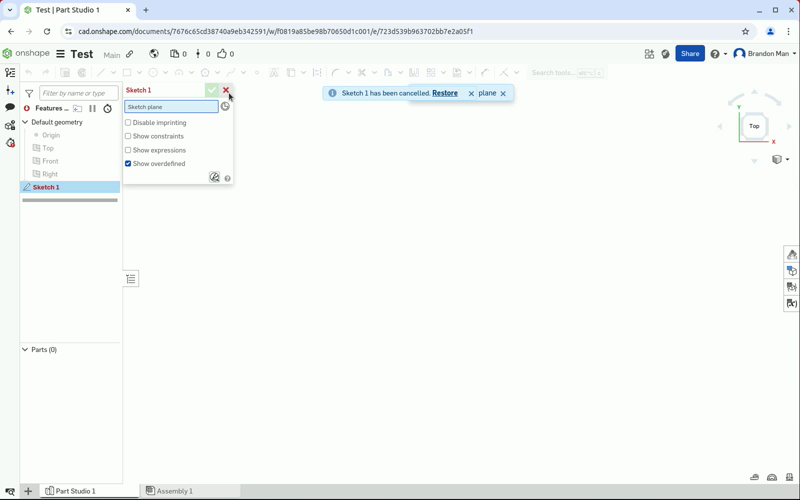
mouse_move(73, 150)
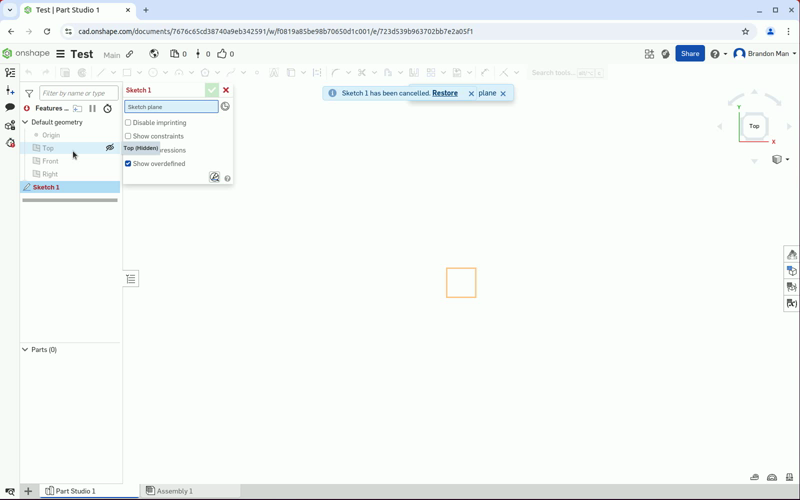
click(73, 150)
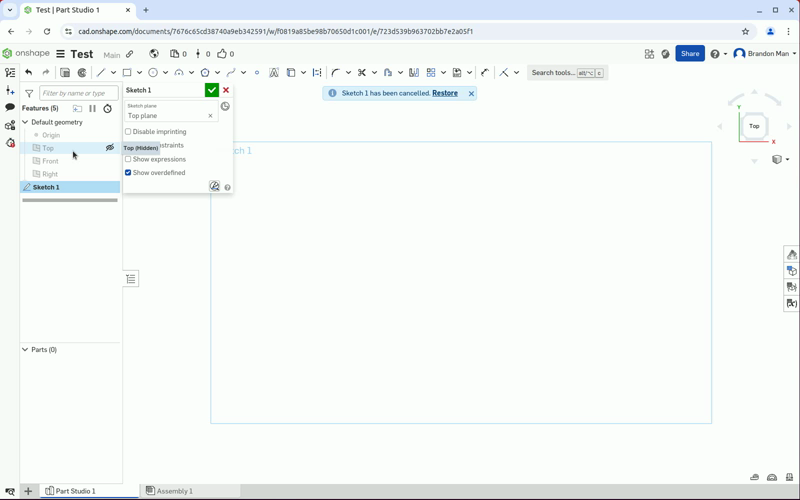
mouse_move(73, 352)
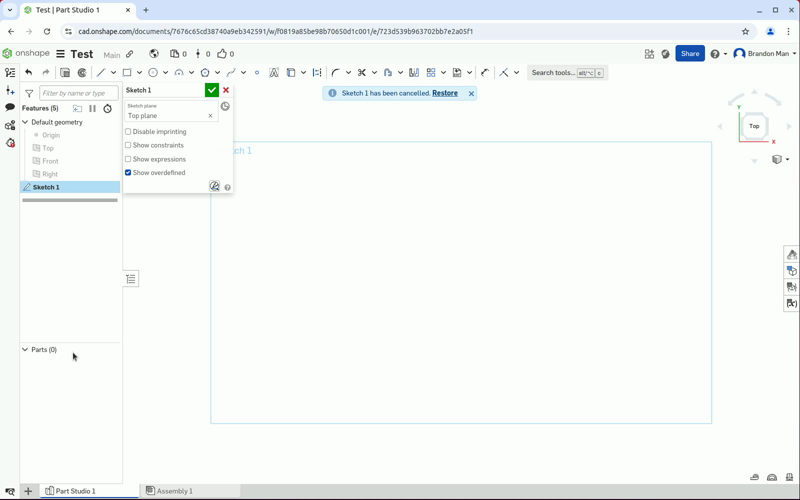
key(y)
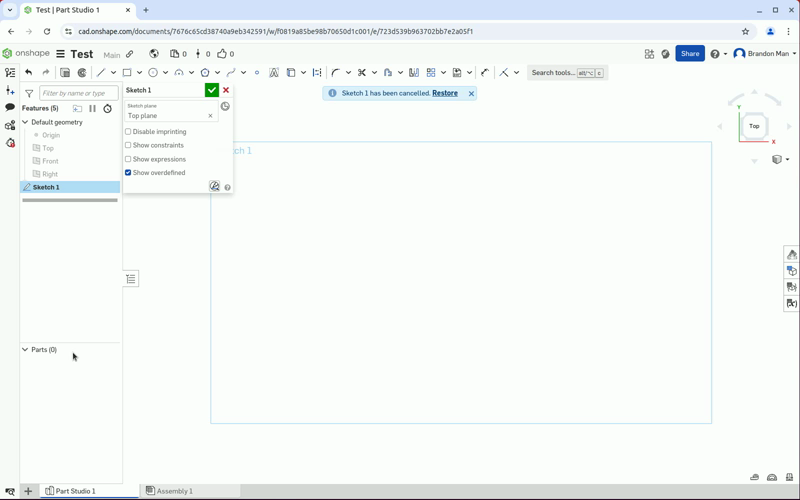
key(c)
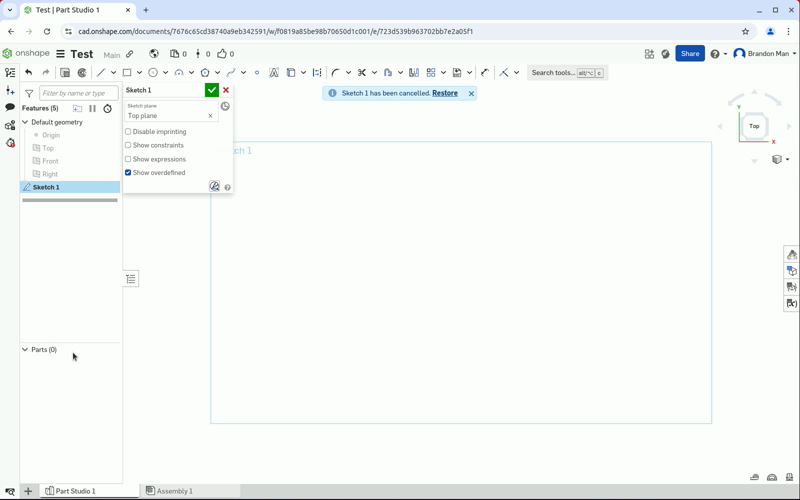
key_down(shift)
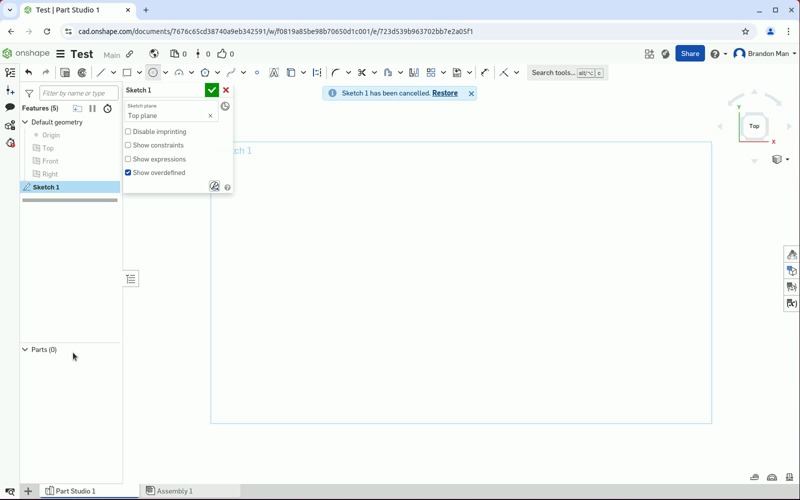
mouse_move(461, 282)
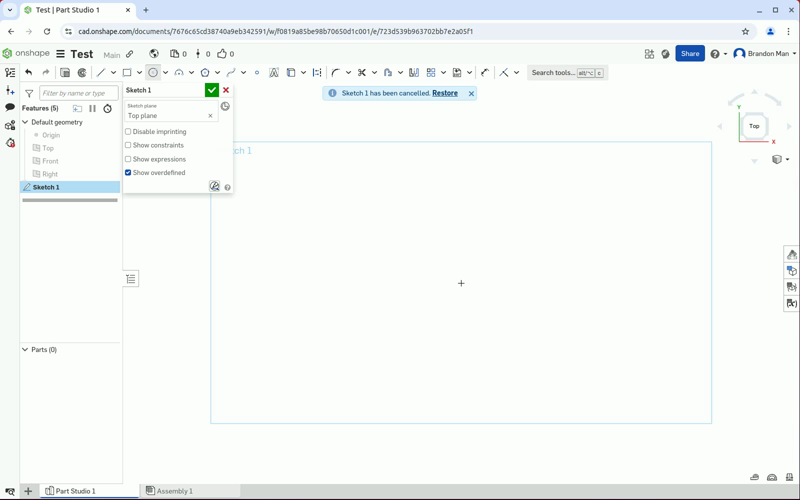
click(461, 282)
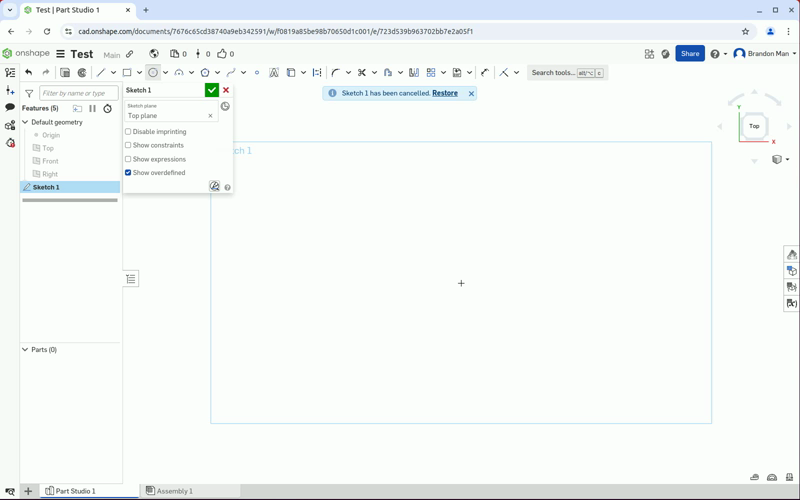
key_up(shift)
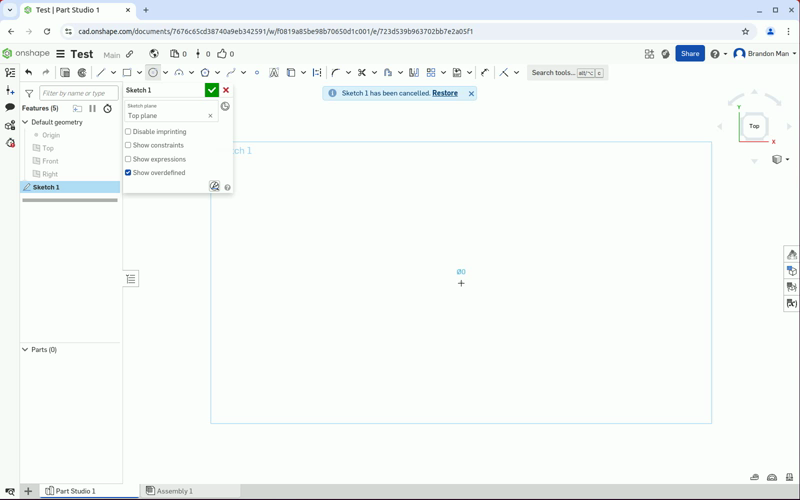
mouse_move(484, 282)
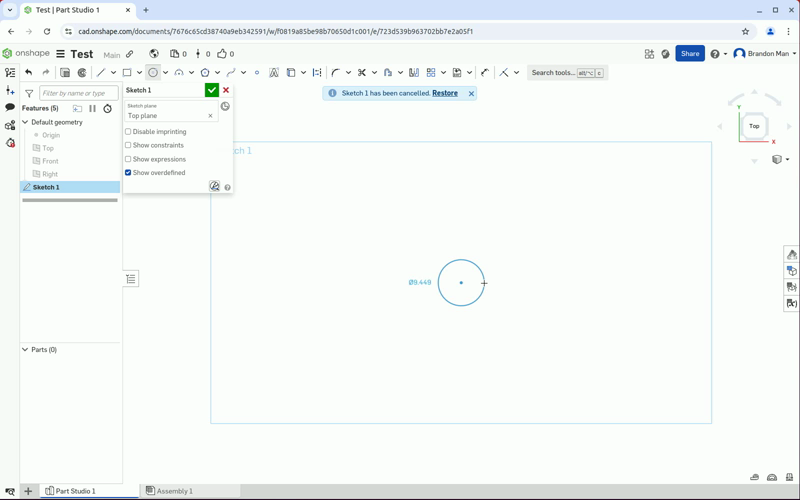
click(484, 282)
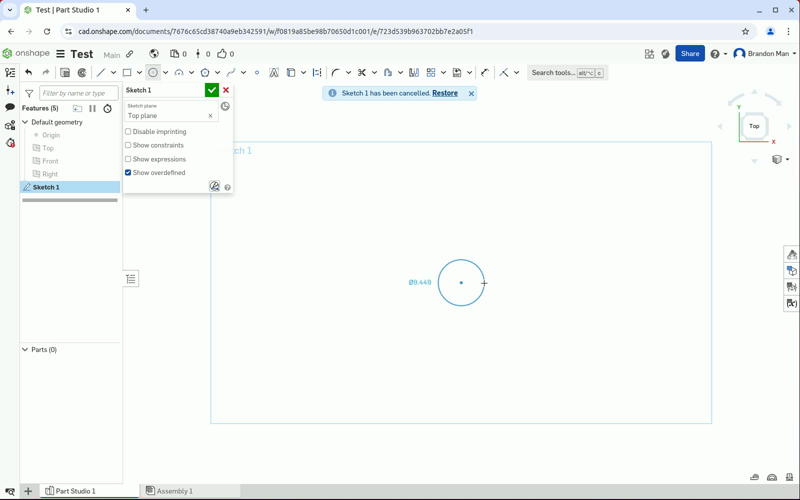
key(esc)
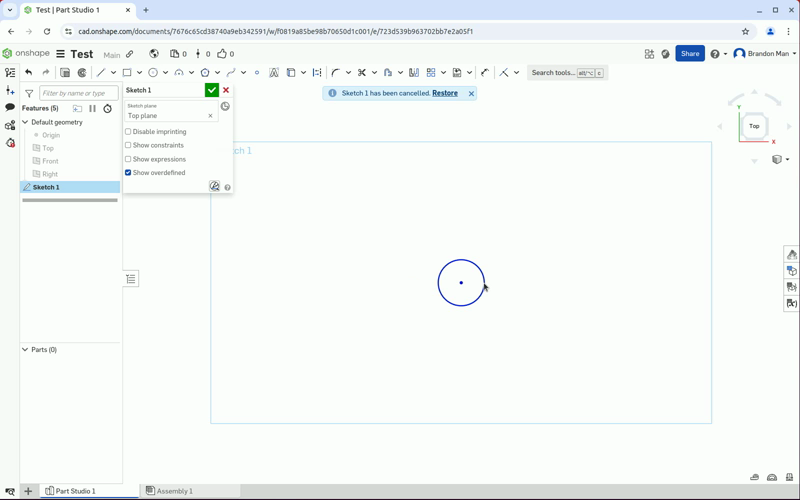
mouse_move(451, 271)
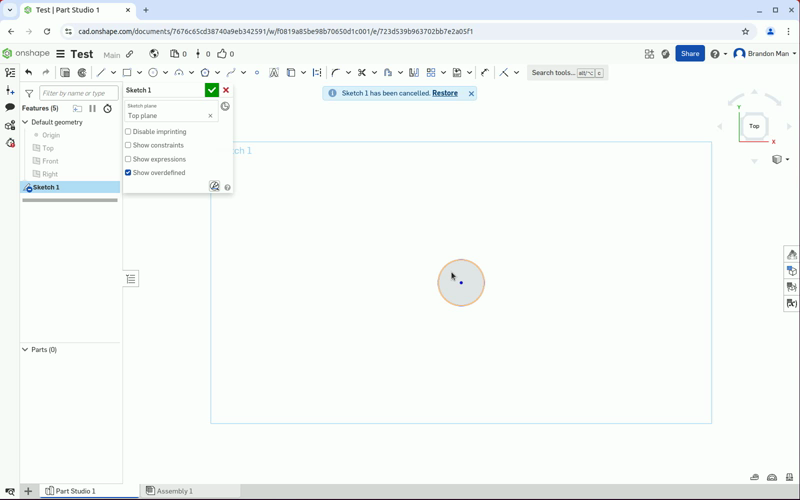
scroll(6)
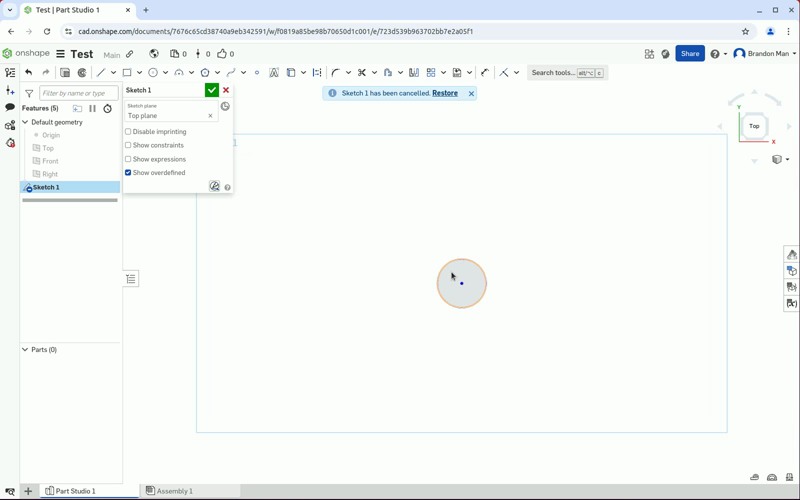
scroll(6)
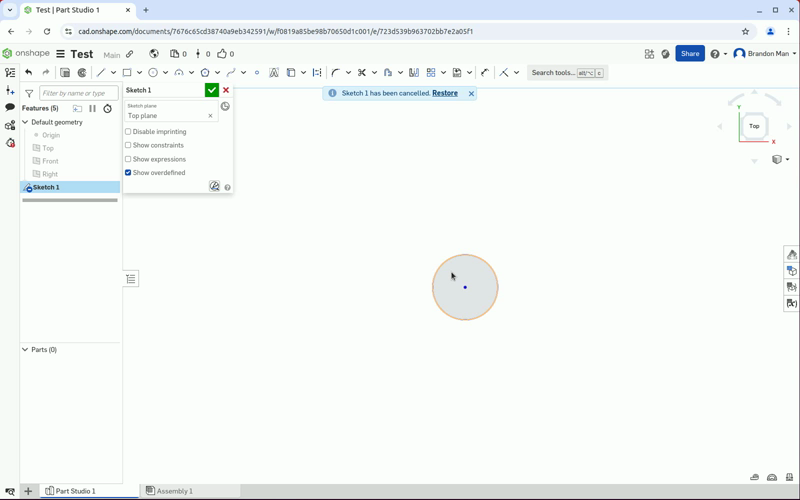
scroll(6)
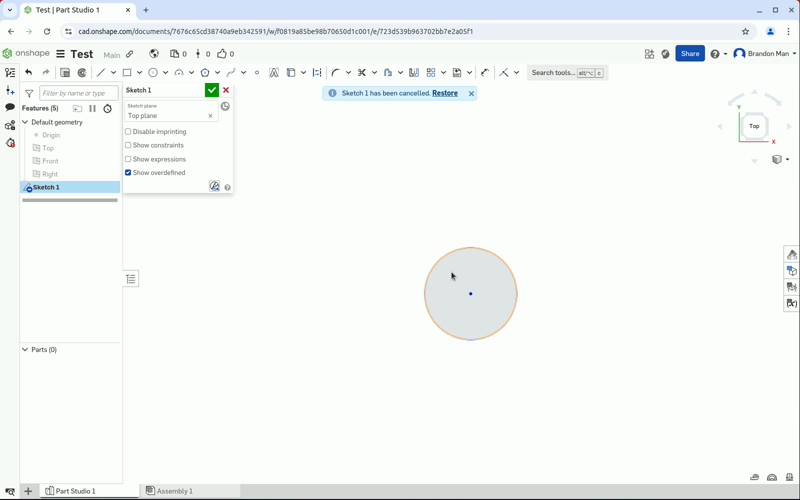
scroll(6)
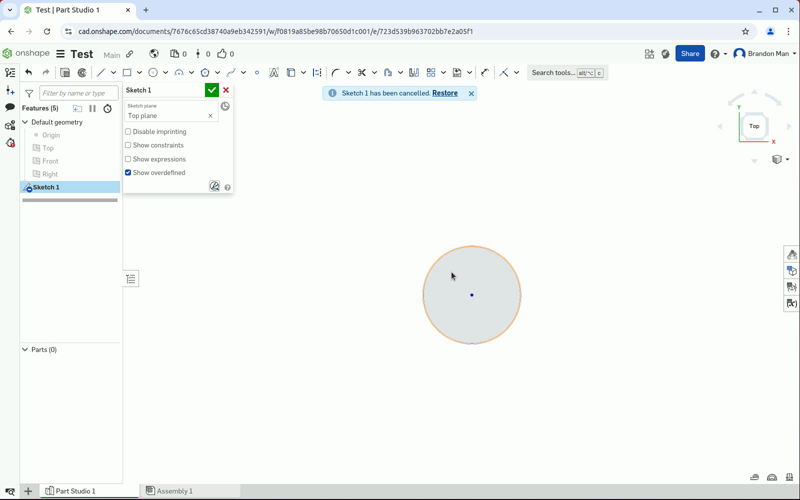
scroll(6)
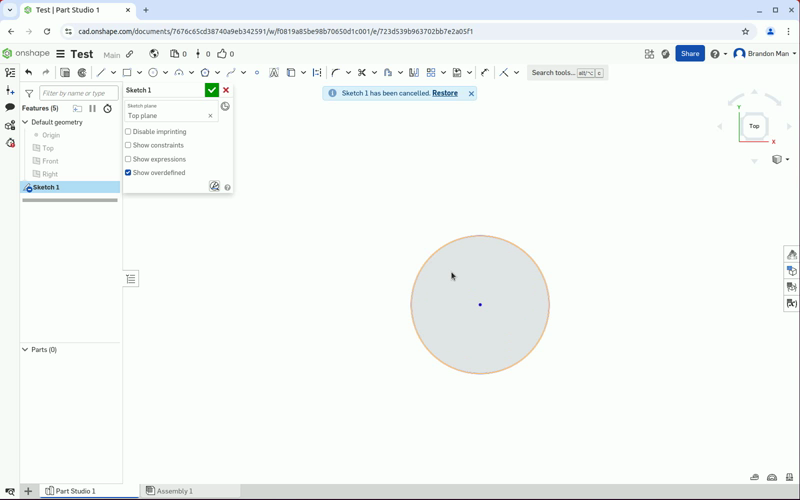
scroll(6)
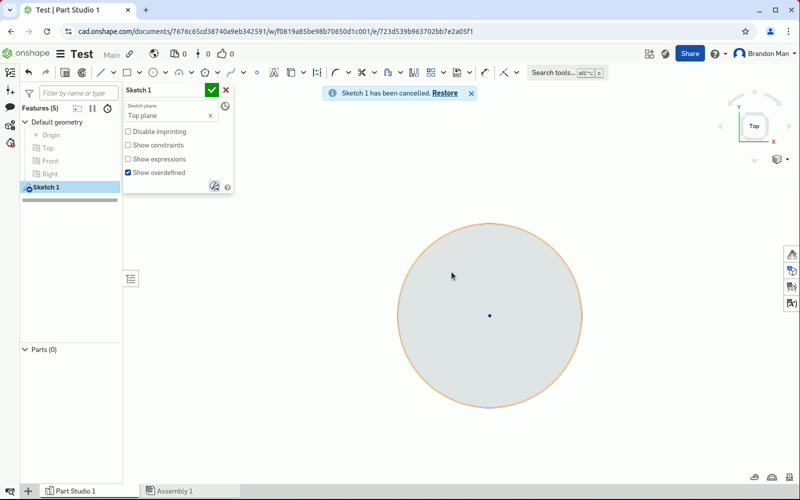
scroll(6)
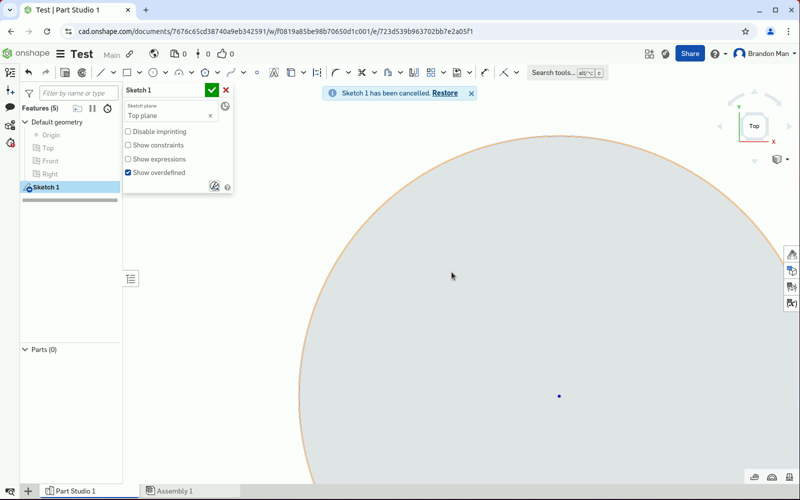
click(451, 271)
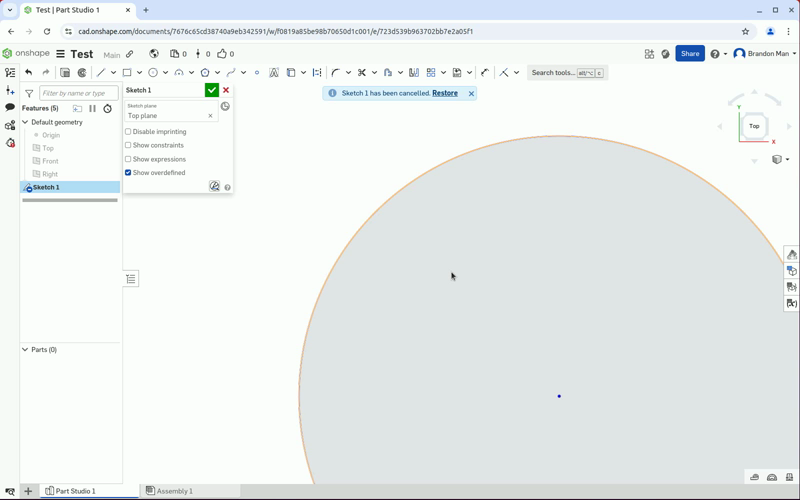
scroll(-6)
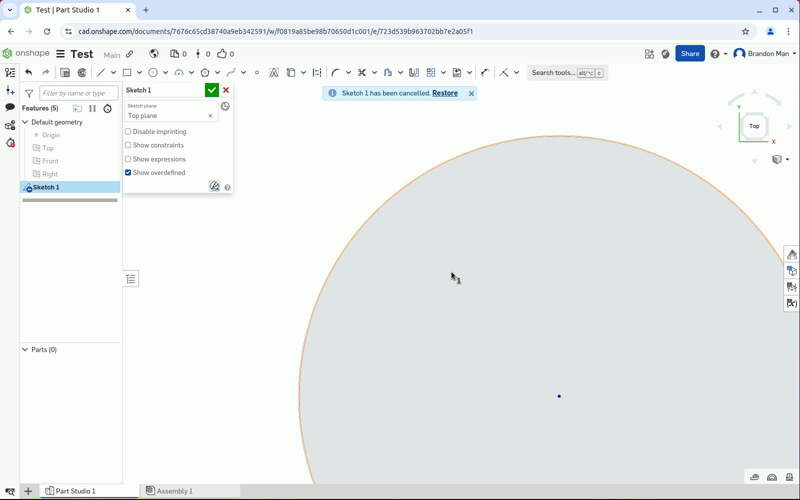
scroll(-6)
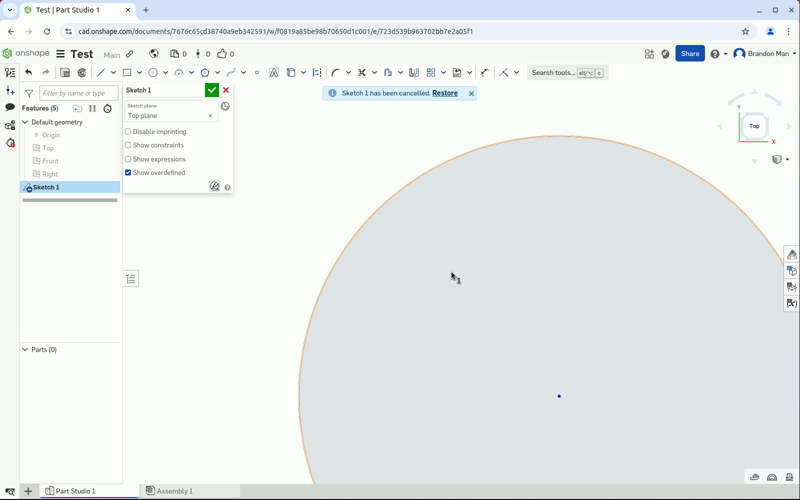
scroll(-6)
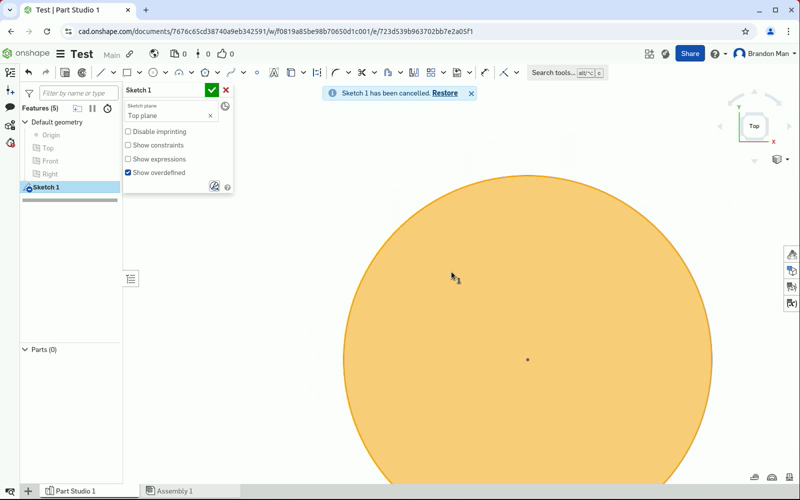
scroll(-6)
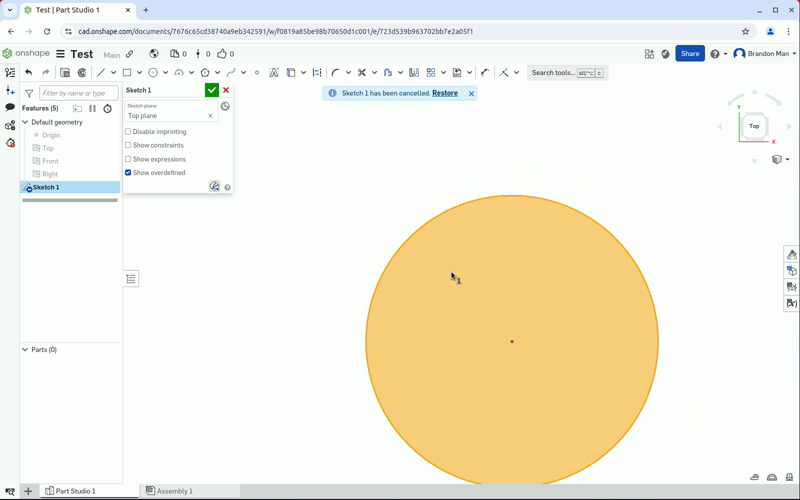
scroll(-6)
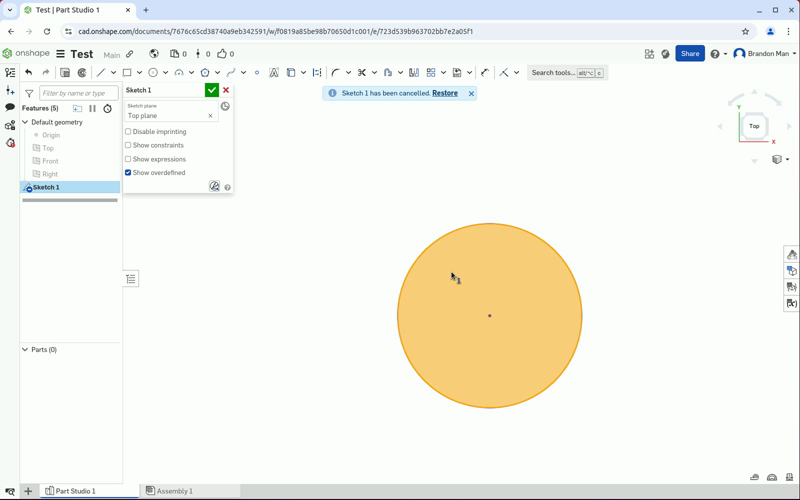
scroll(-6)
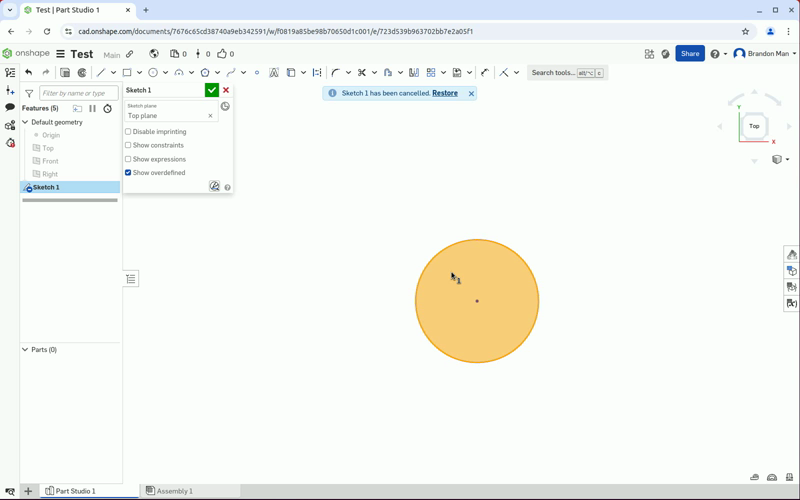
scroll(-6)
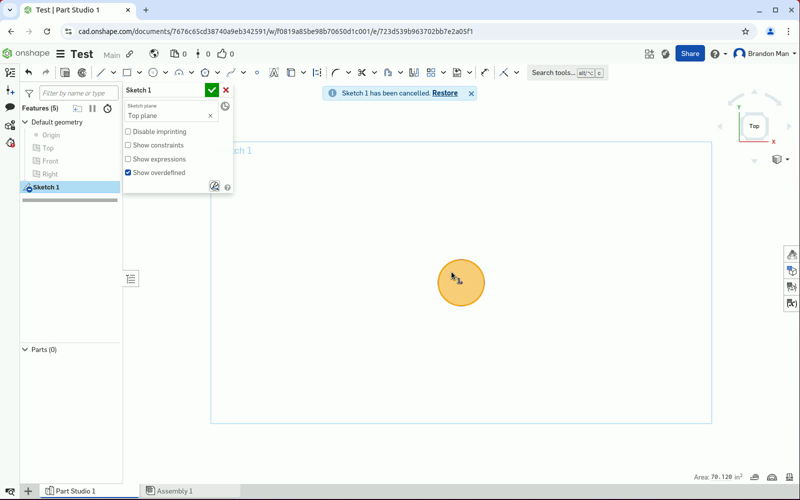
mouse_move(73, 352)
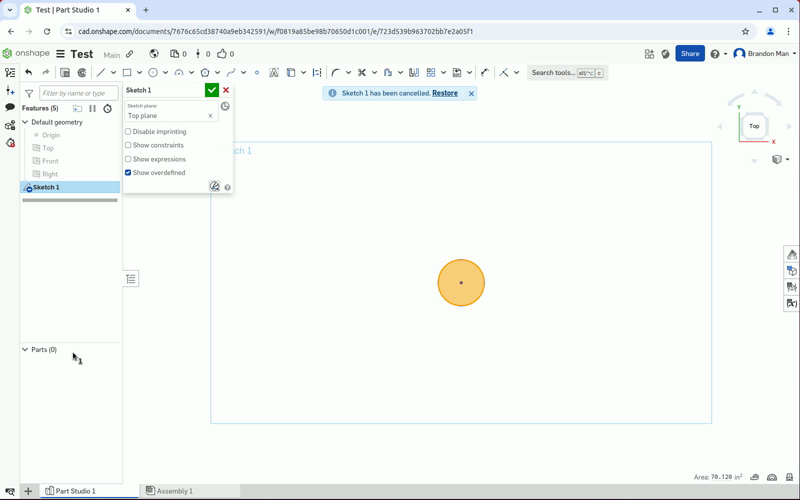
key(shift+y)
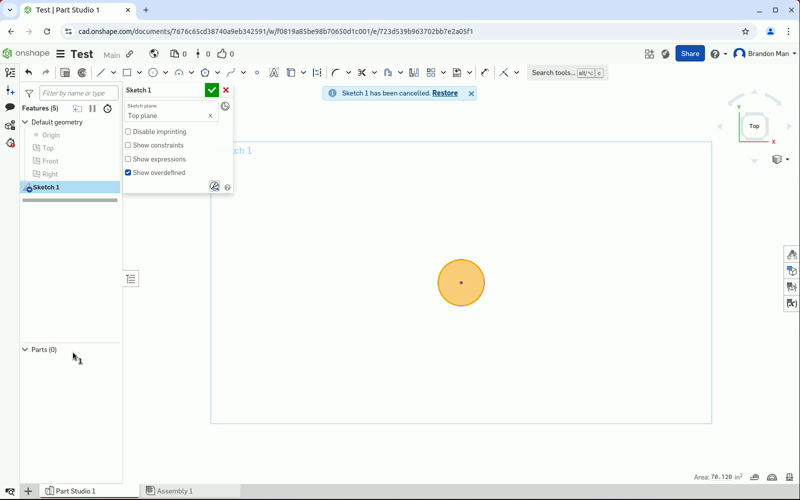
key(shift+e)
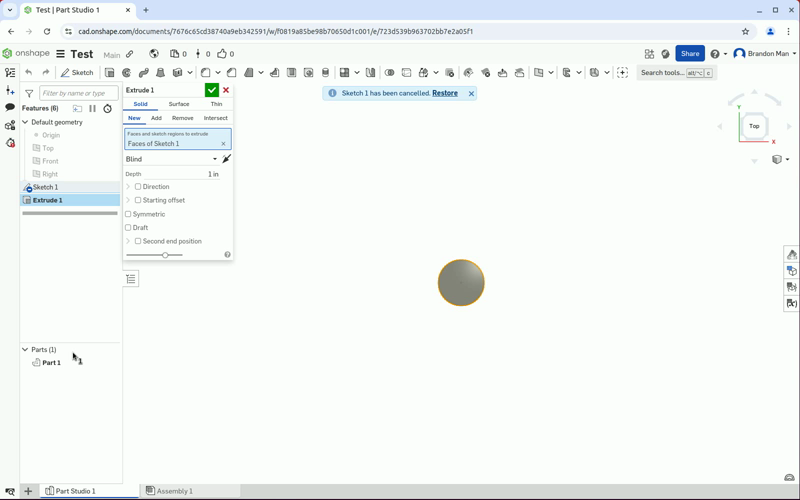
mouse_move(143, 106)
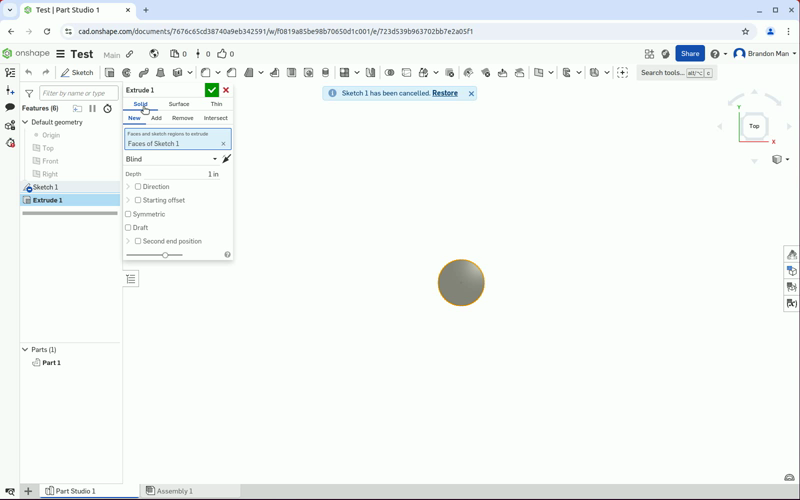
click(143, 106)
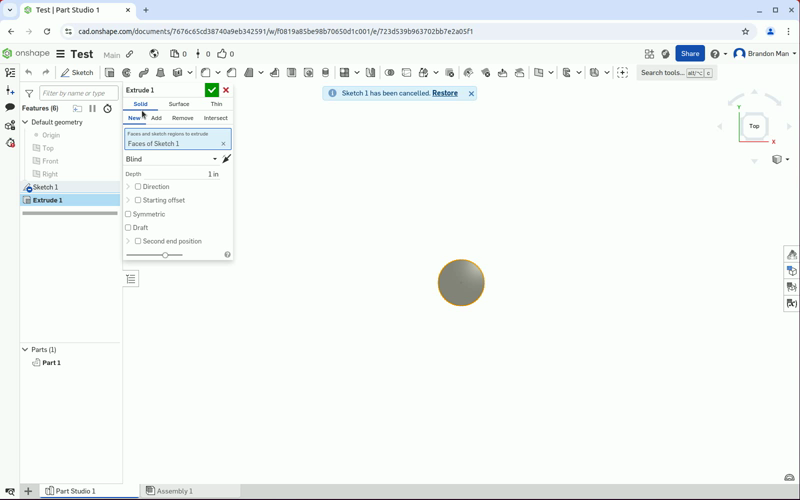
mouse_move(137, 120)
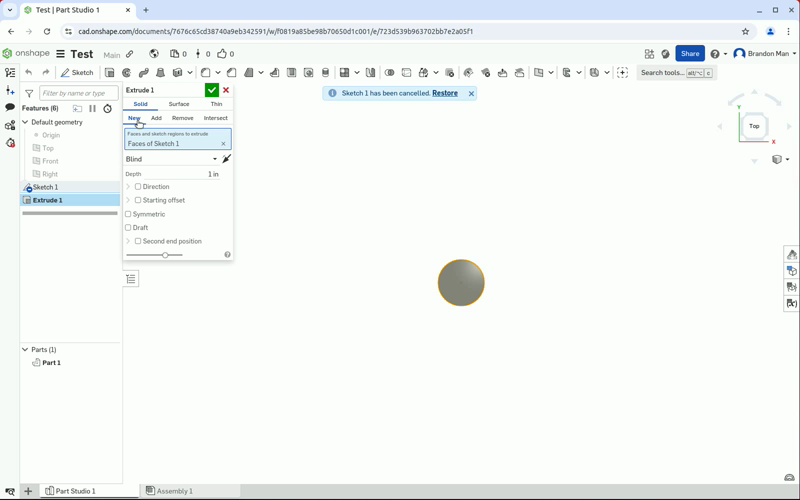
click(137, 120)
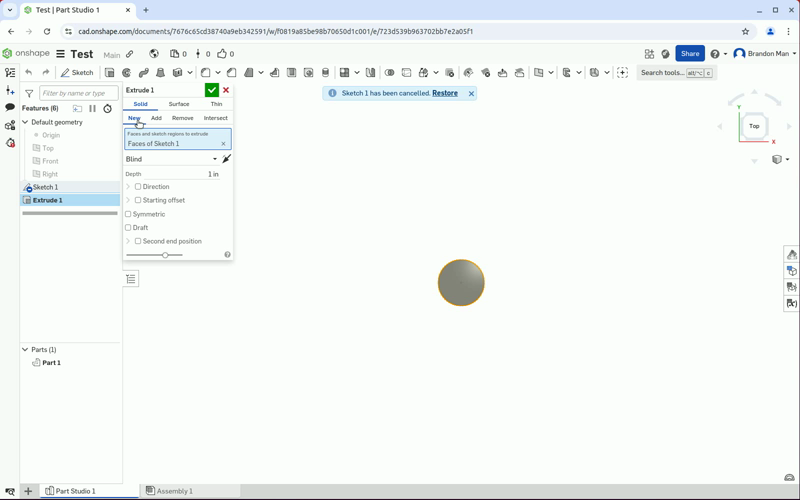
key(tab, 4)
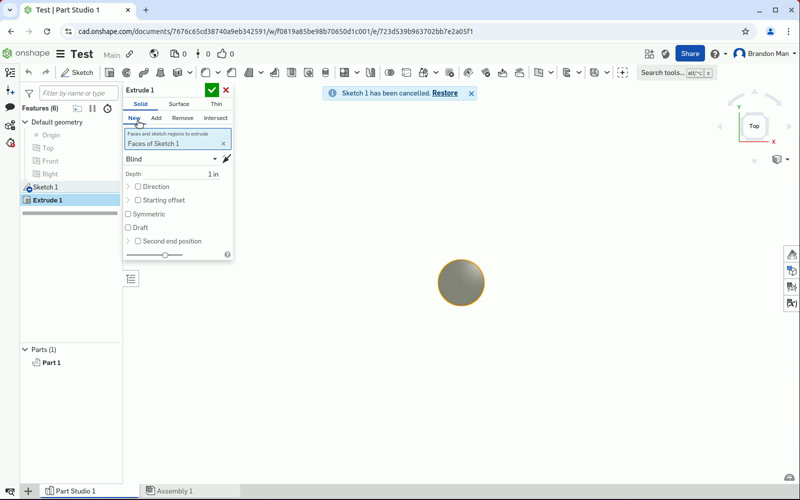
text(23.108)
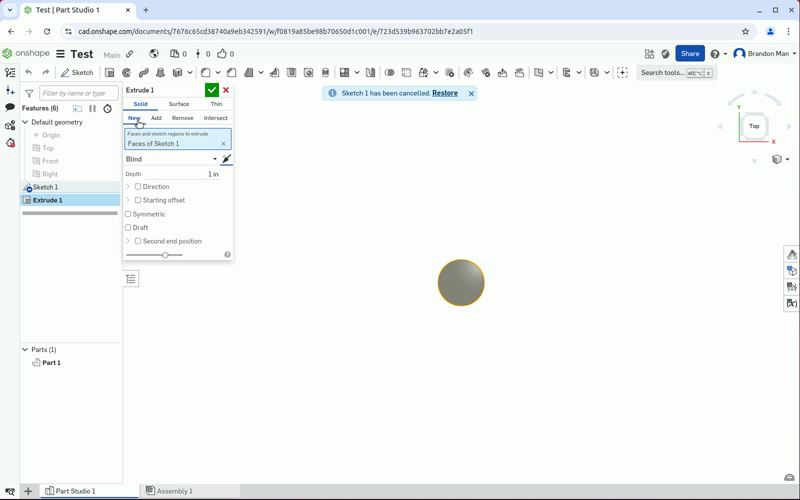
key(enter)
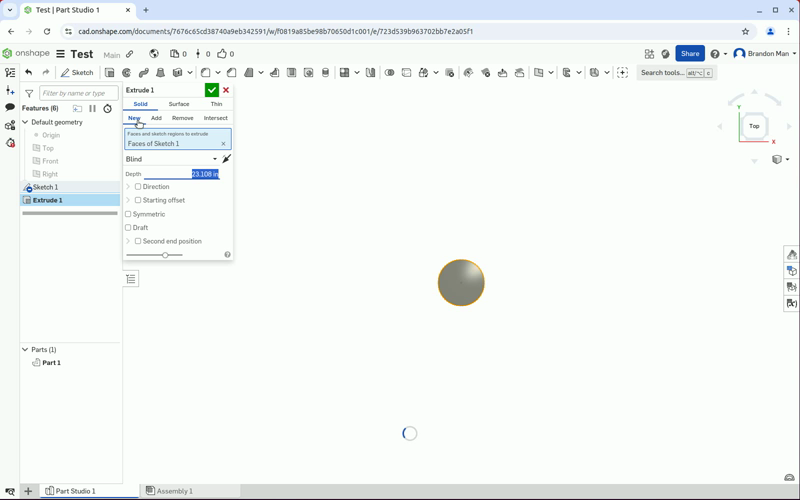
key(shift+h)
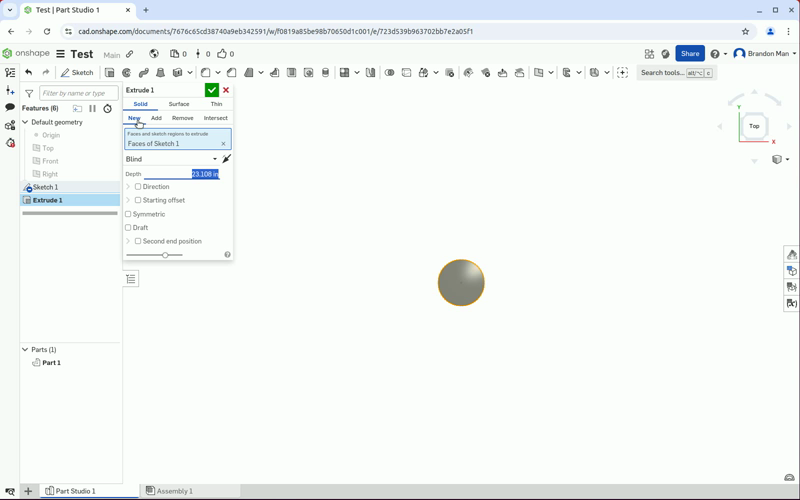
key(shift+h)
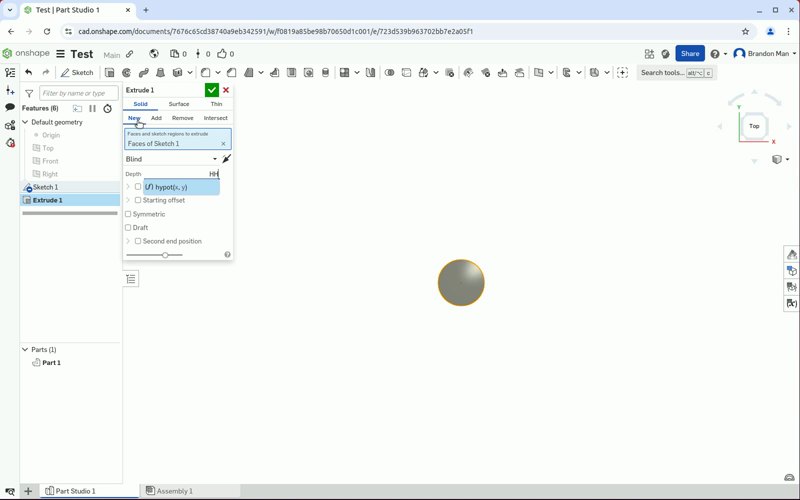
mouse_move(73, 189)
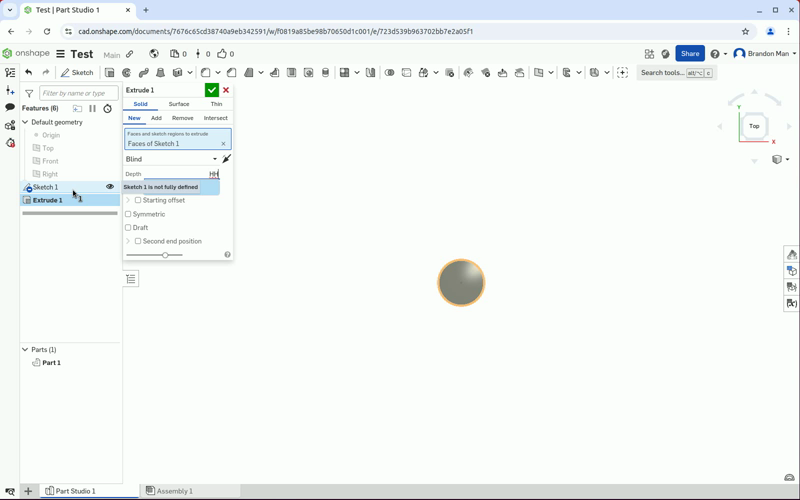
click(73, 189)
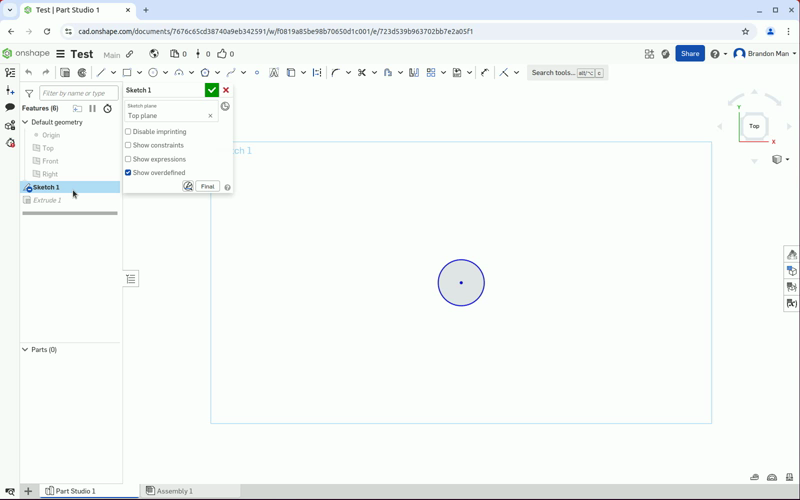
mouse_move(229, 92)
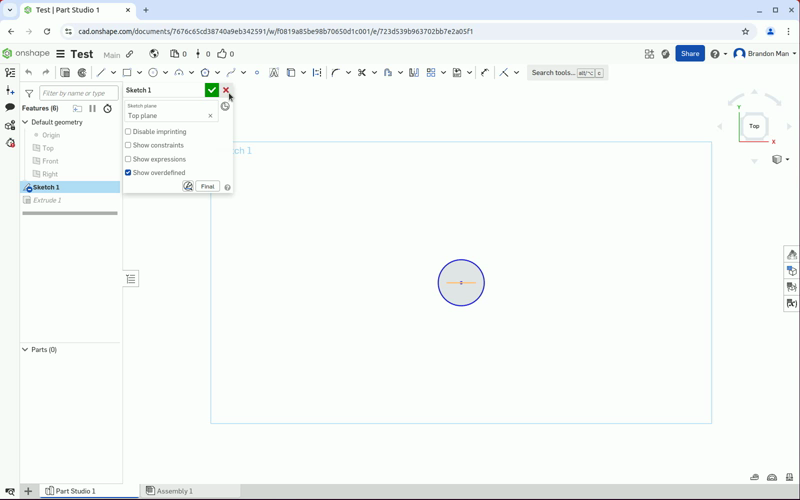
click(229, 92)
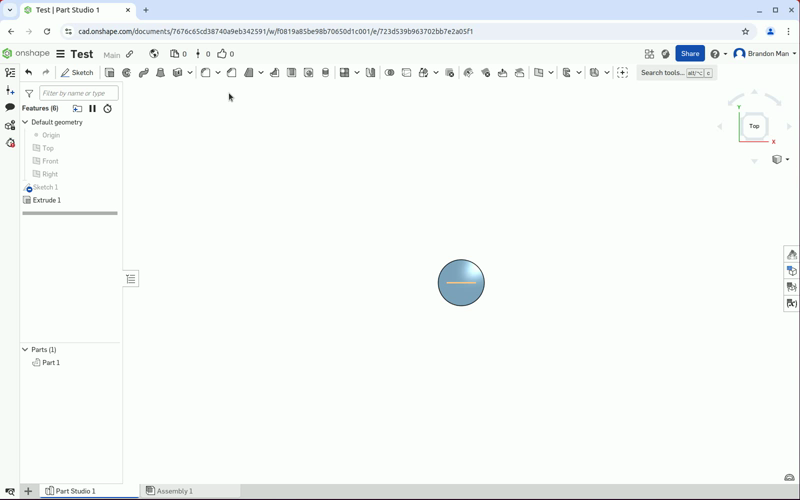
mouse_move(541, 75)
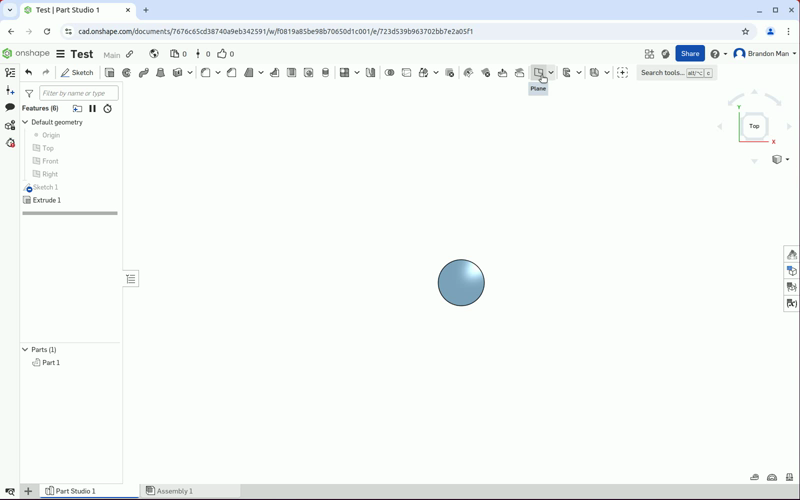
click(541, 75)
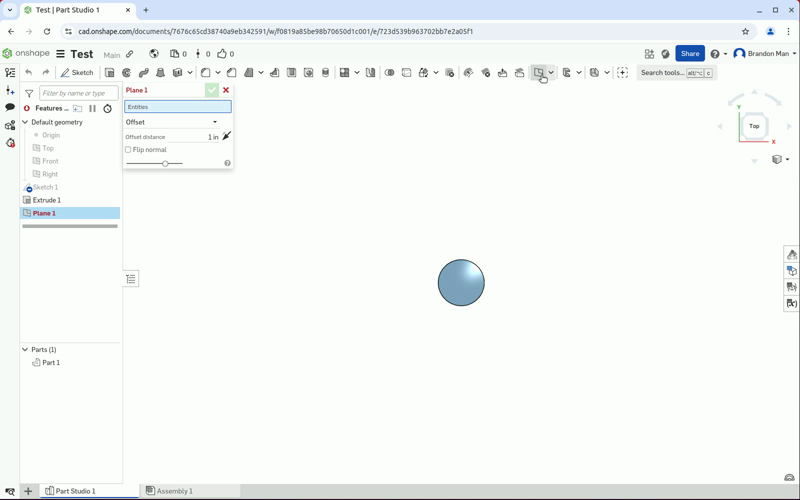
mouse_move(73, 150)
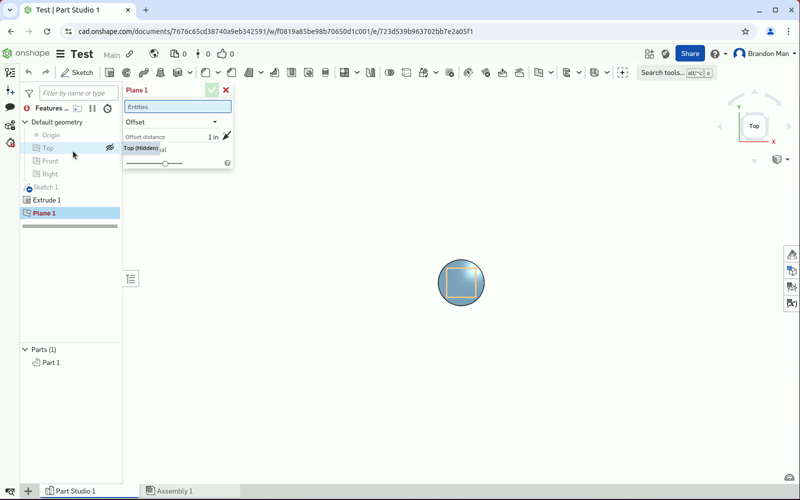
click(73, 150)
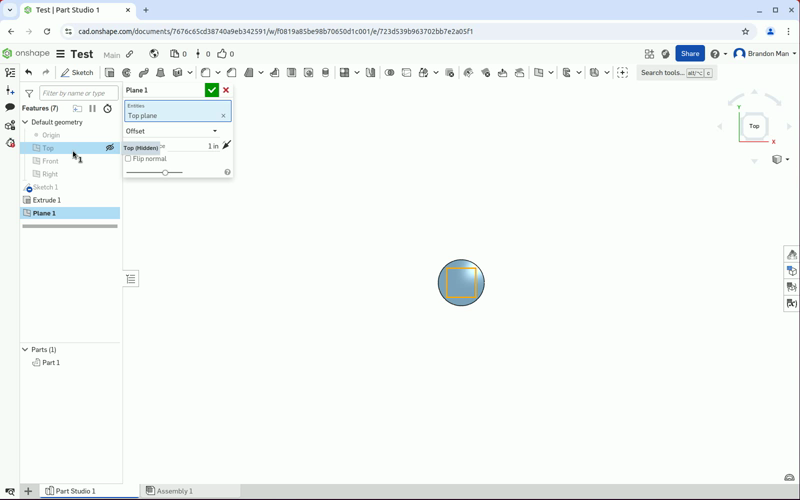
key(tab, 2)
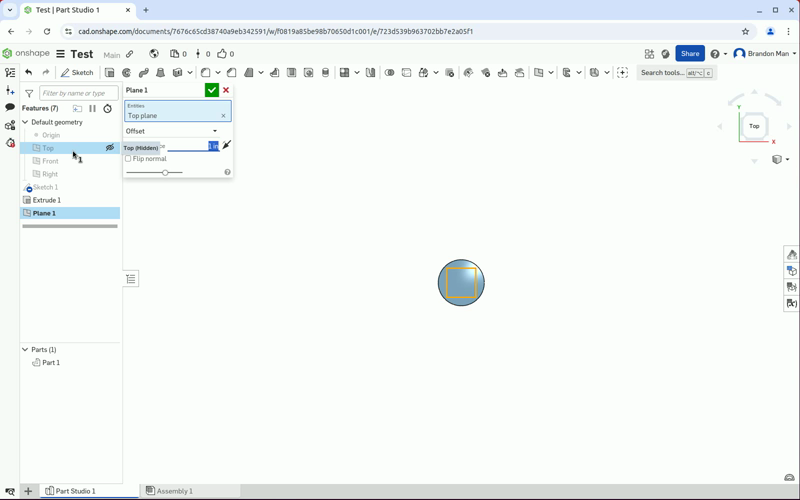
text(23.108)
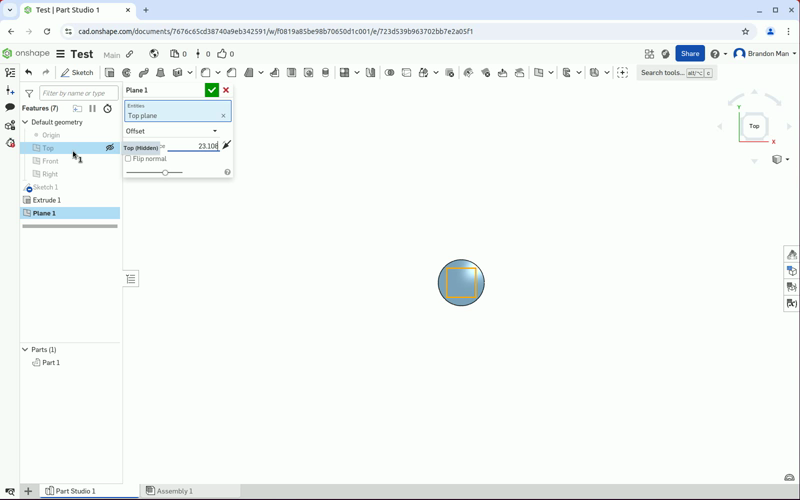
key(enter, 2)
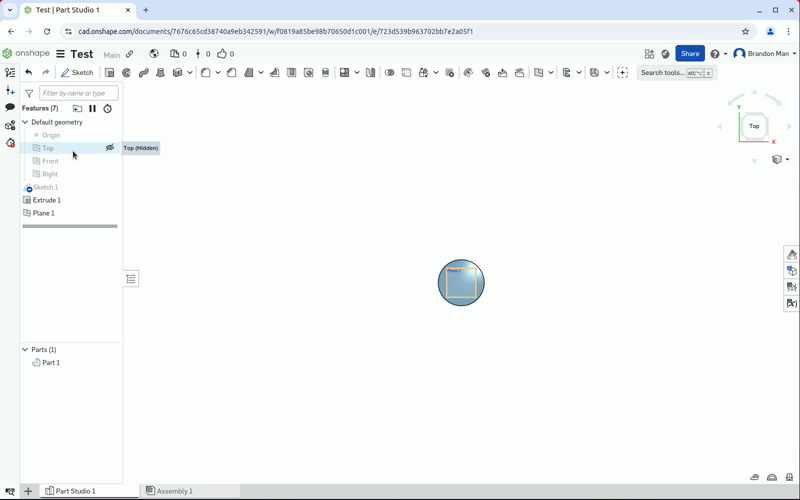
key(shift+s)
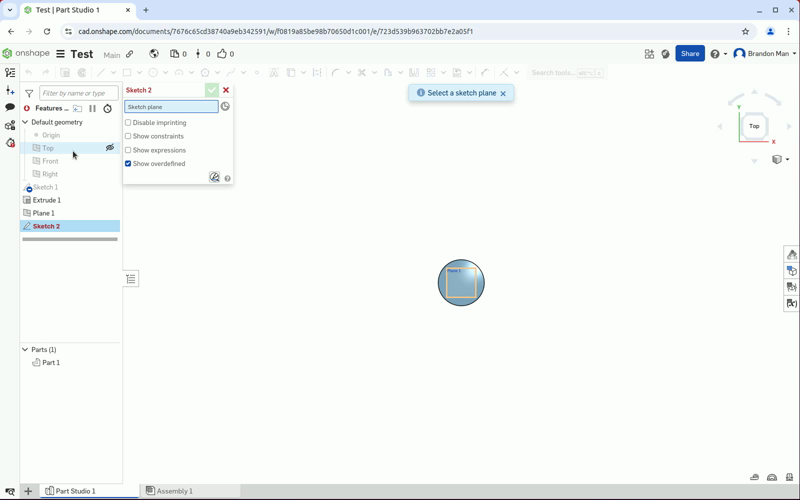
mouse_move(73, 215)
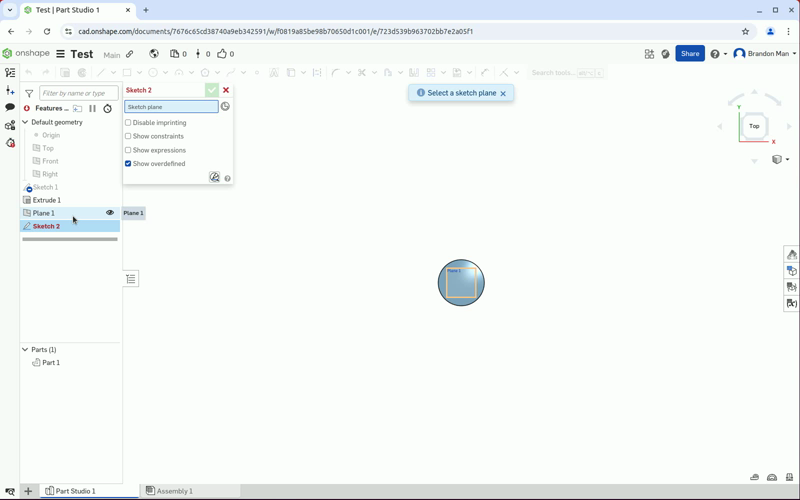
click(73, 215)
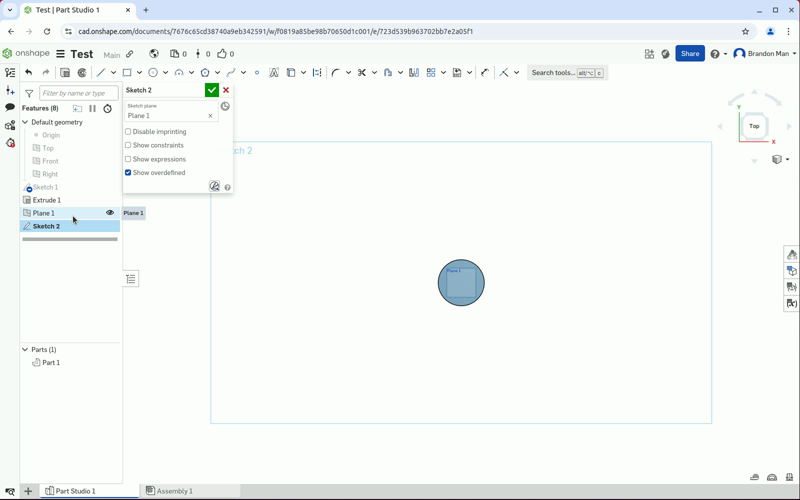
mouse_move(73, 352)
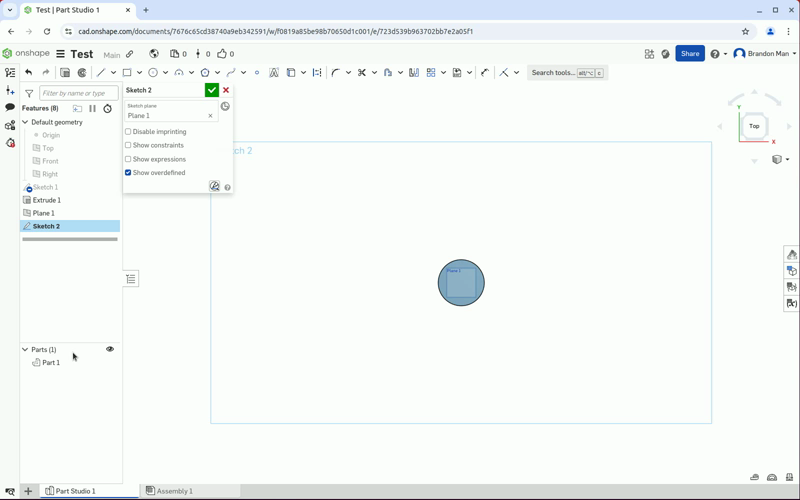
key(y)
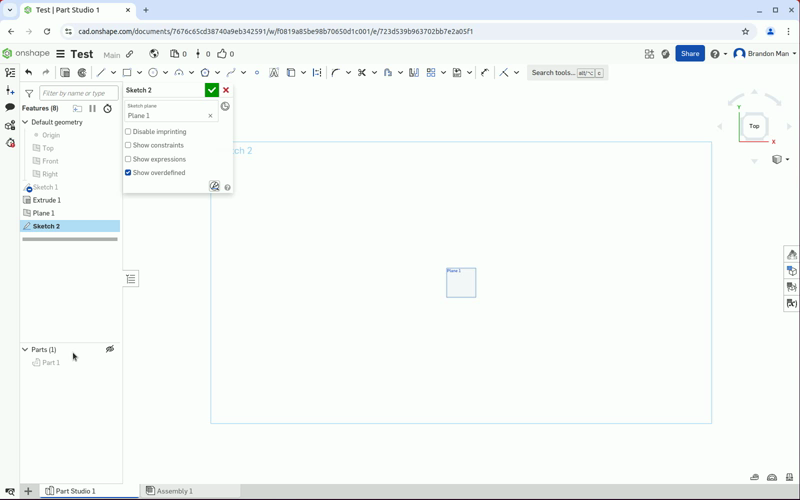
key(c)
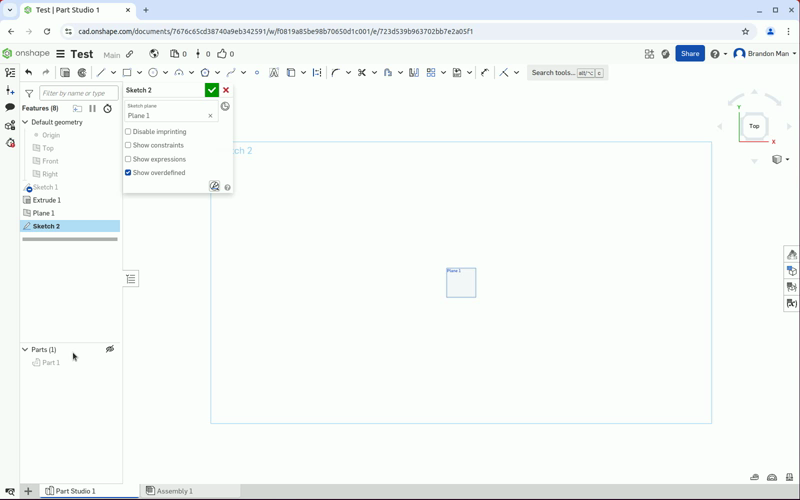
key_down(shift)
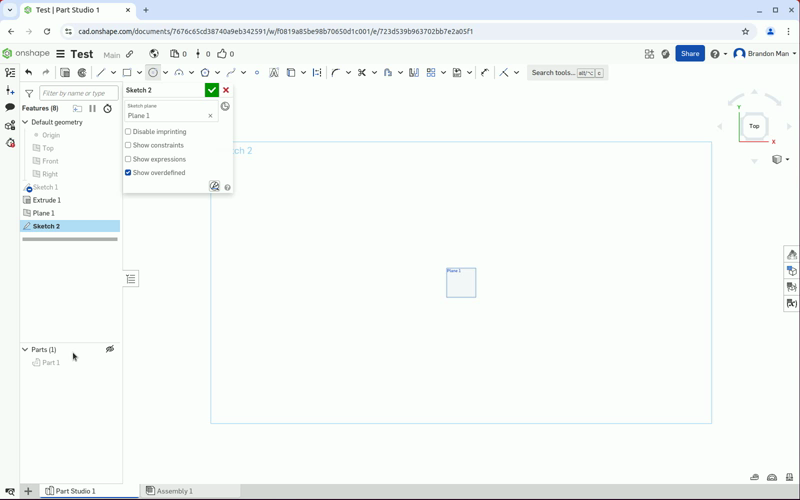
mouse_move(461, 282)
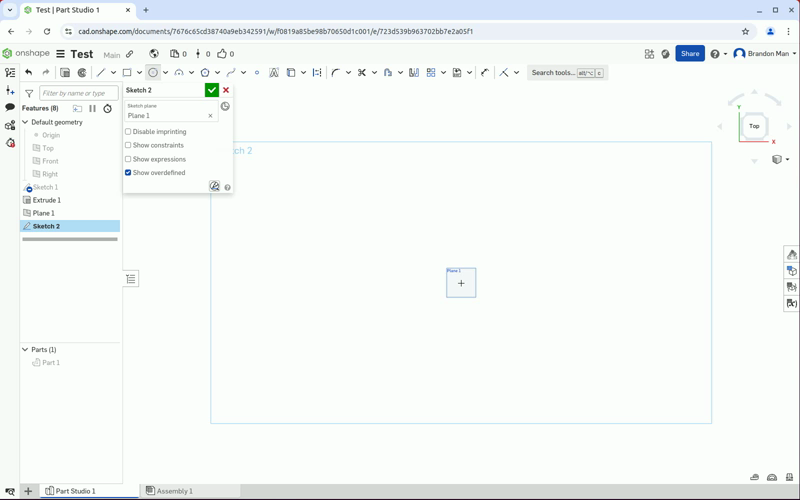
click(461, 282)
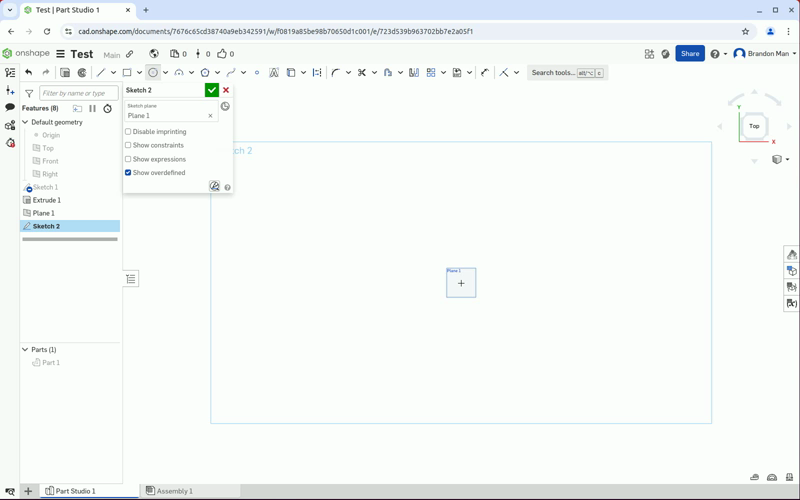
key_up(shift)
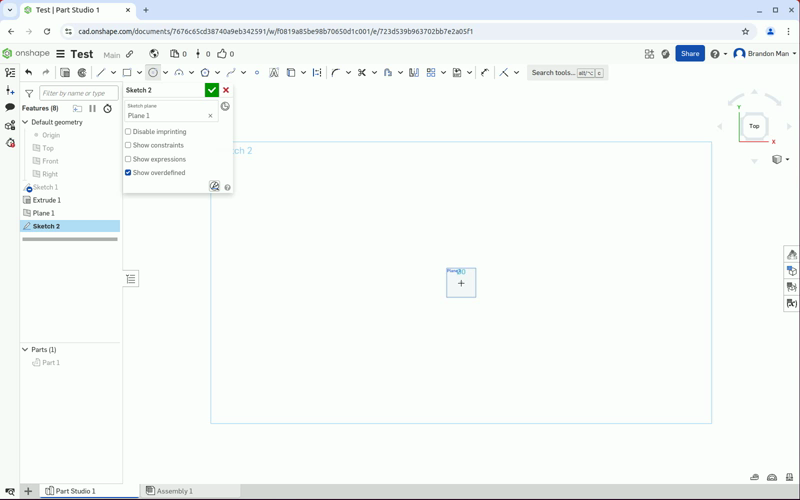
mouse_move(474, 282)
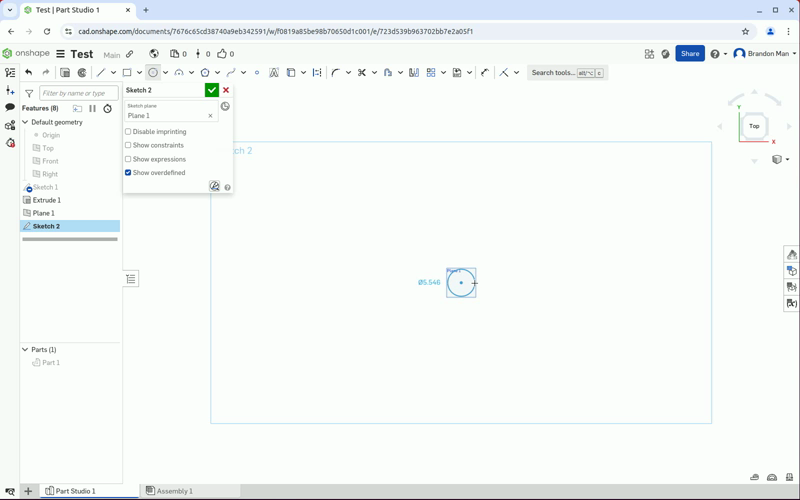
click(474, 282)
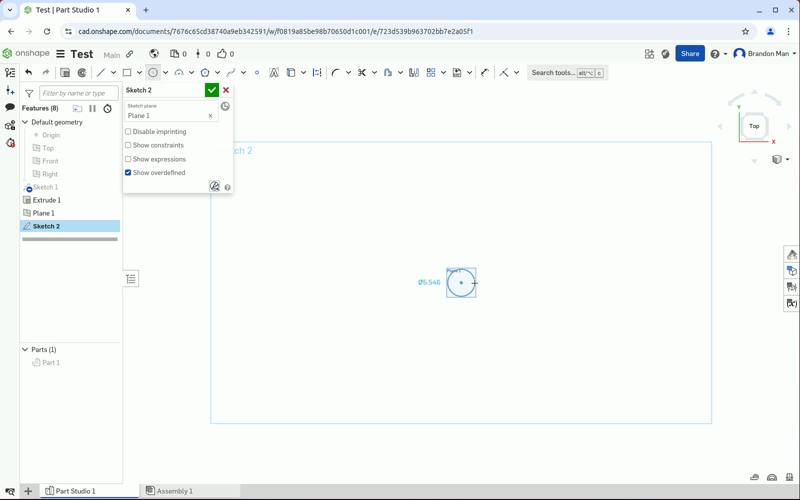
key(esc)
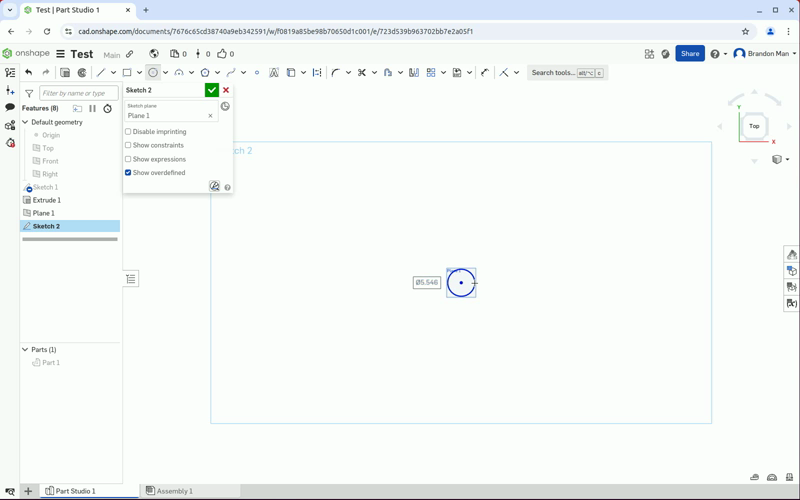
mouse_move(454, 275)
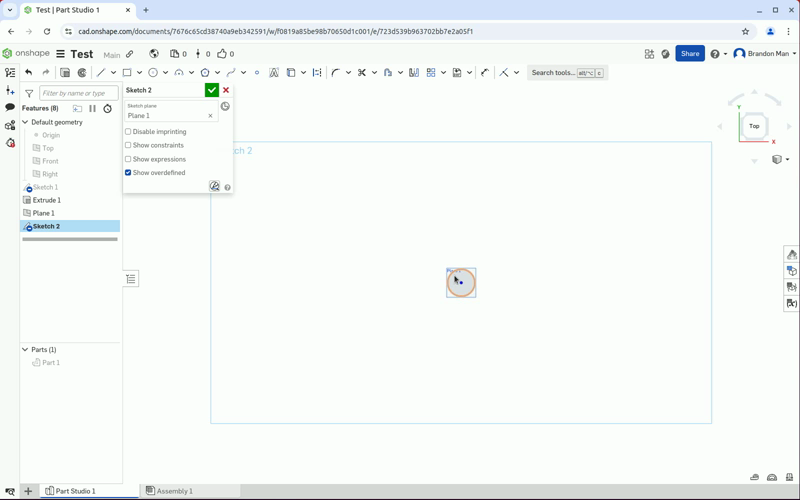
scroll(6)
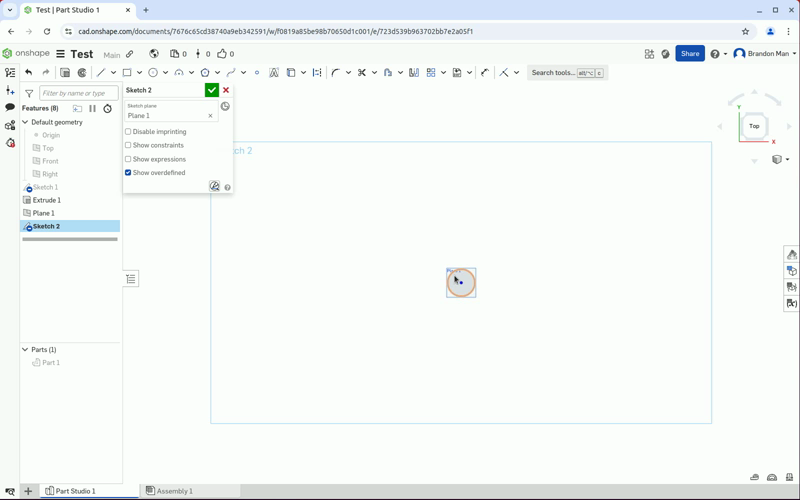
scroll(6)
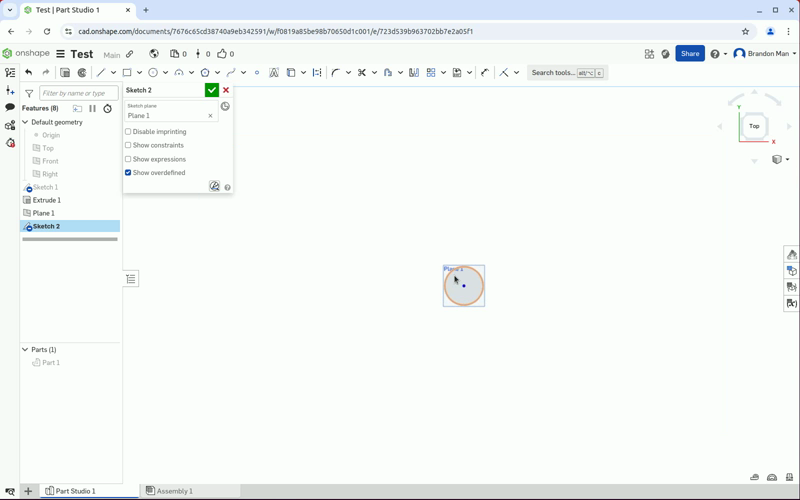
scroll(6)
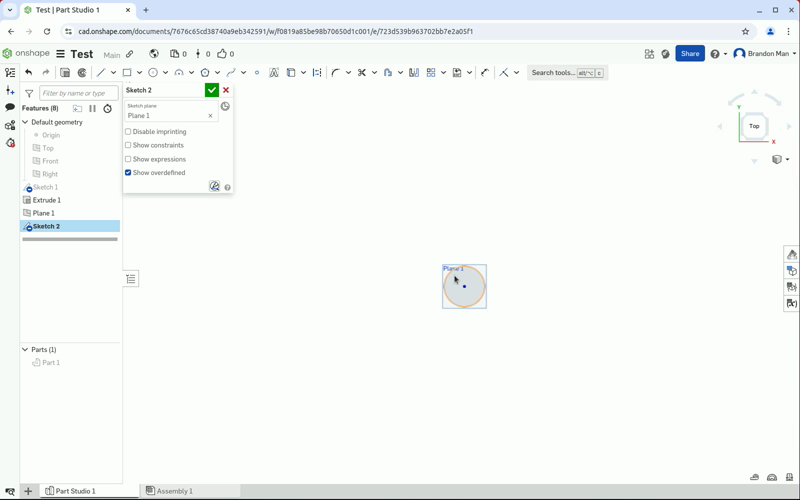
scroll(6)
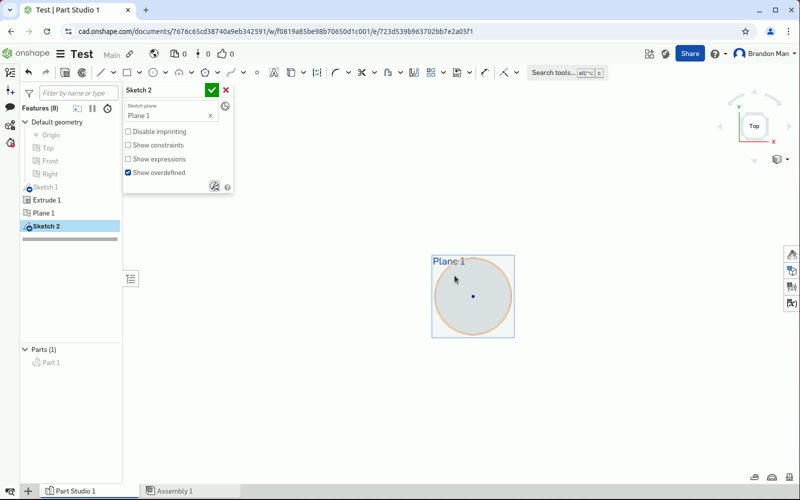
scroll(6)
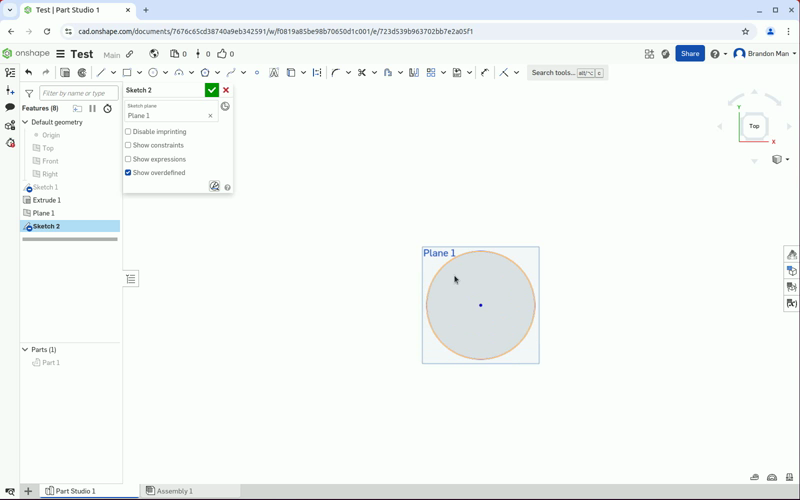
scroll(6)
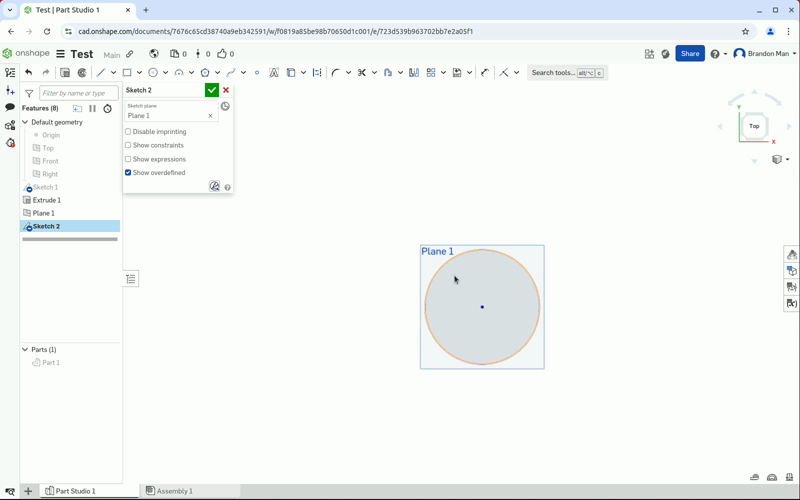
scroll(6)
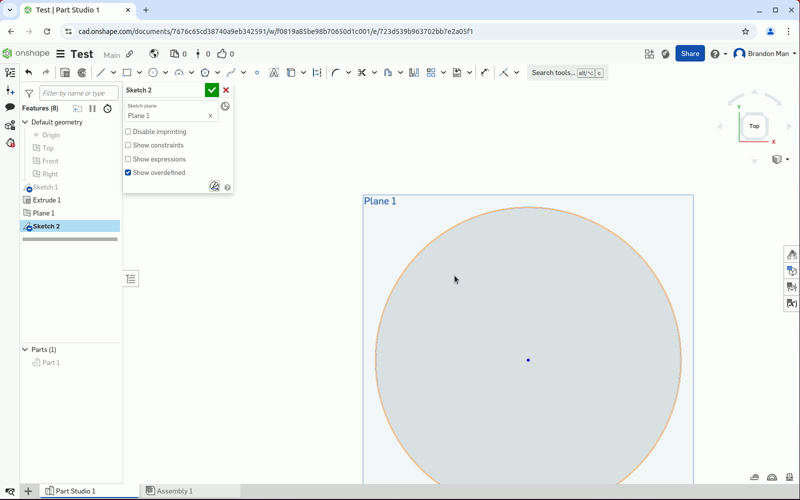
click(454, 275)
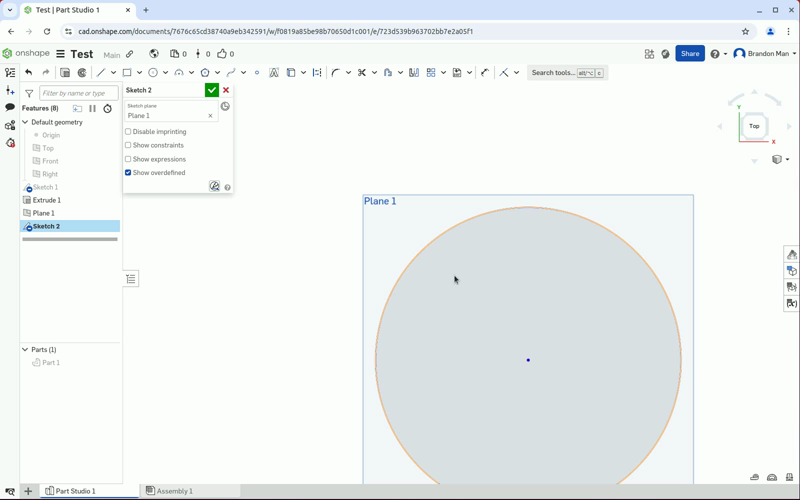
scroll(-6)
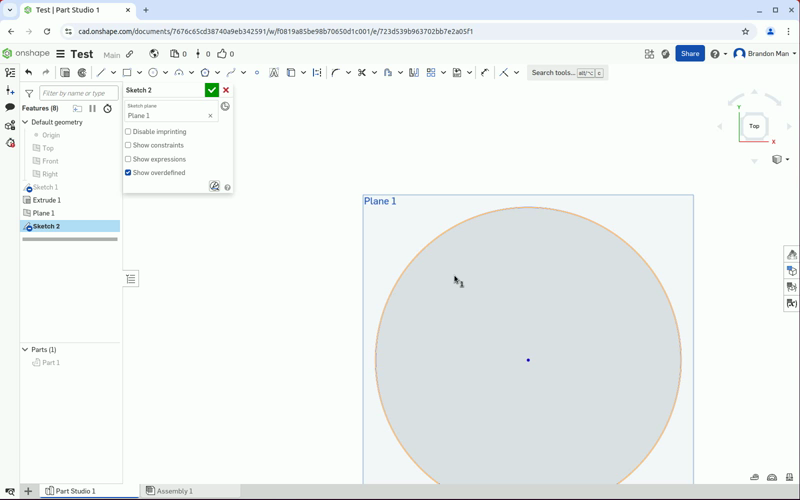
scroll(-6)
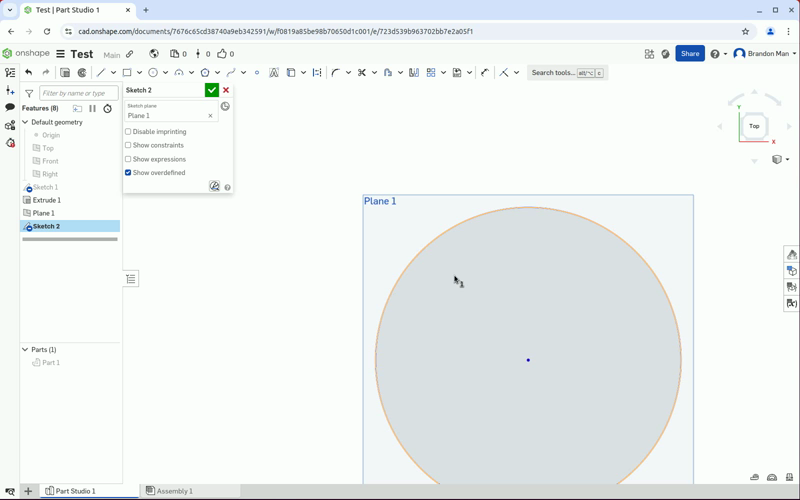
scroll(-6)
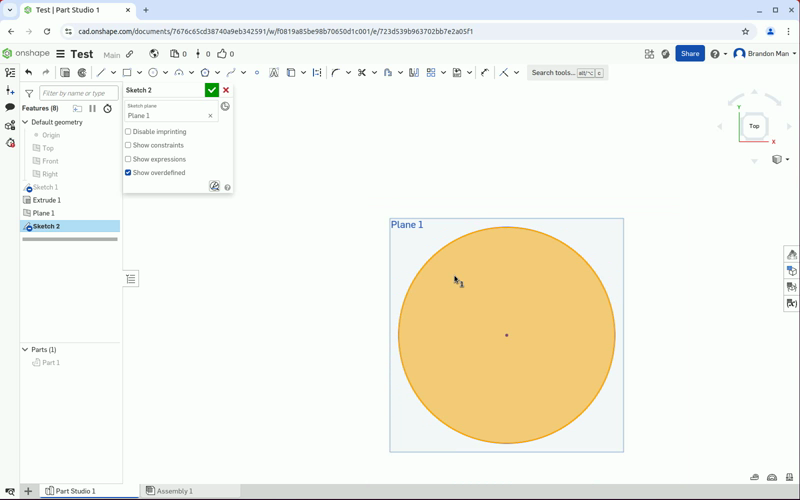
scroll(-6)
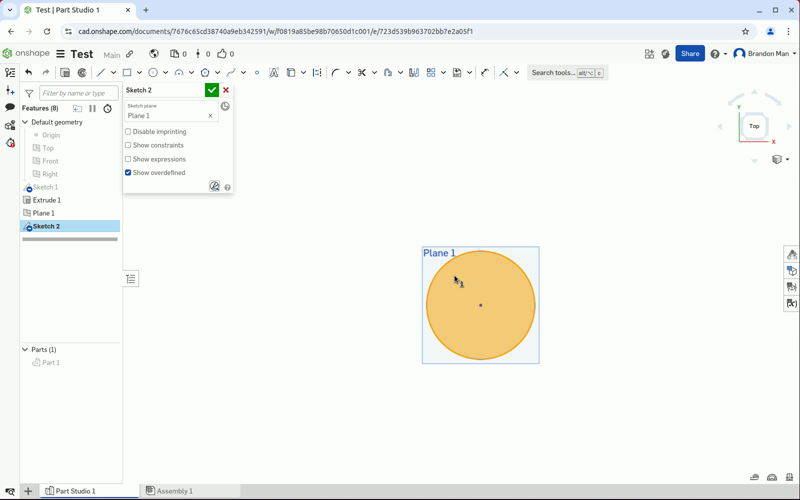
scroll(-6)
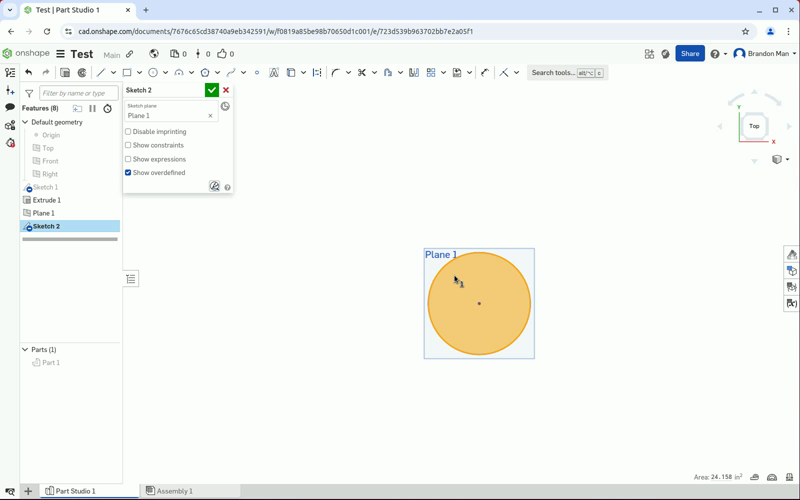
scroll(-6)
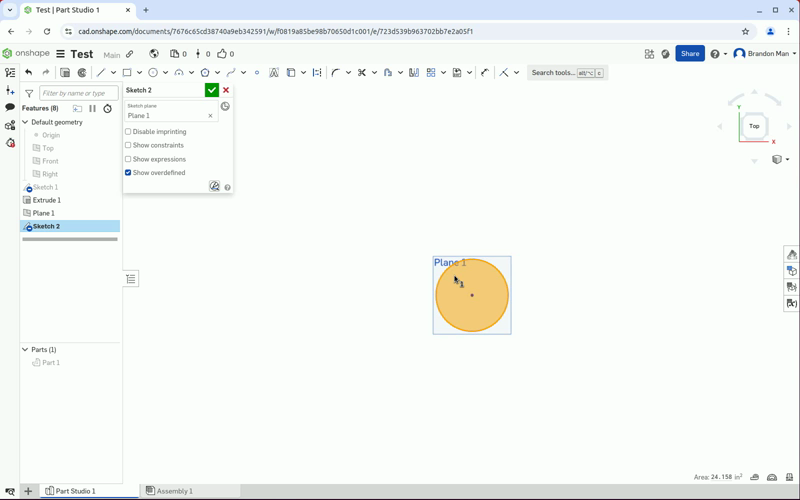
scroll(-6)
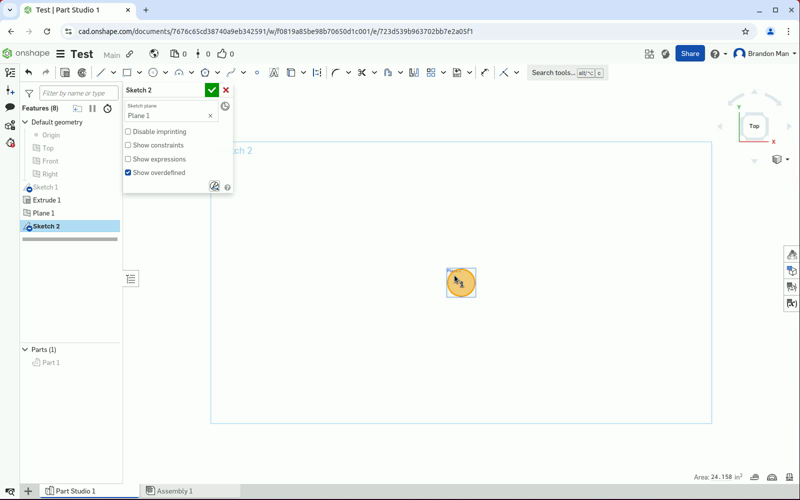
mouse_move(73, 352)
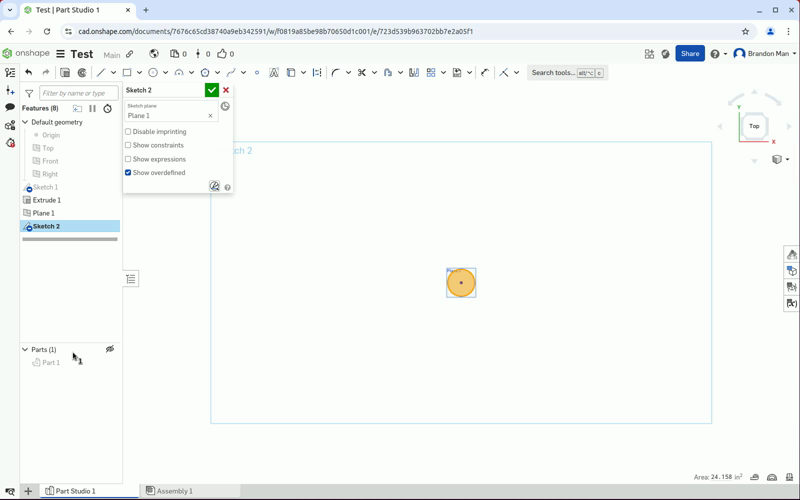
key(shift+y)
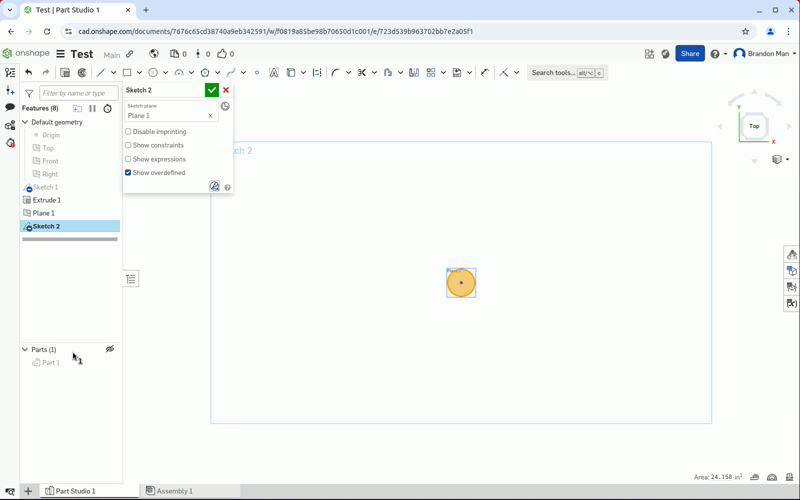
key(shift+e)
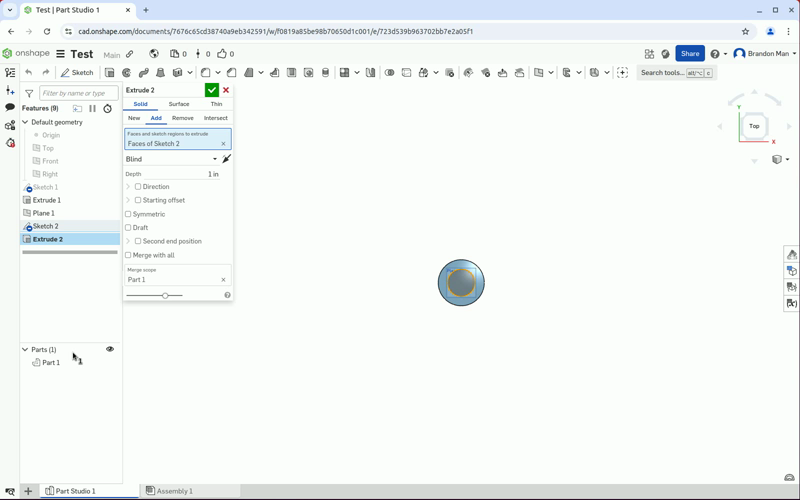
mouse_move(143, 106)
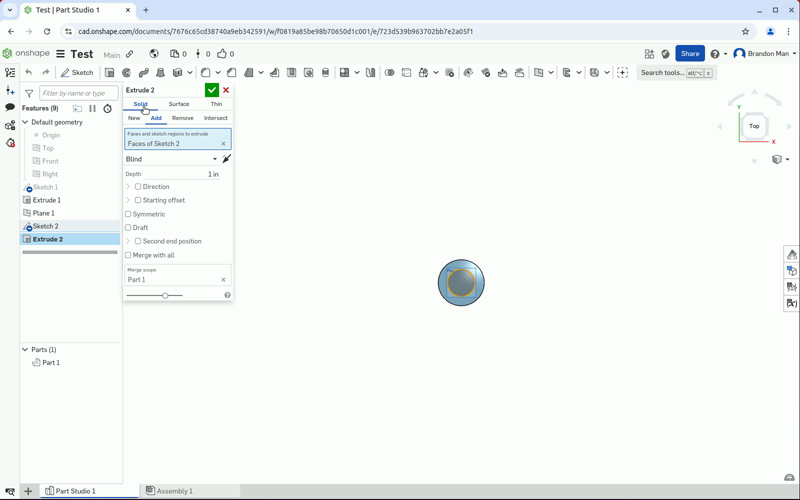
click(143, 106)
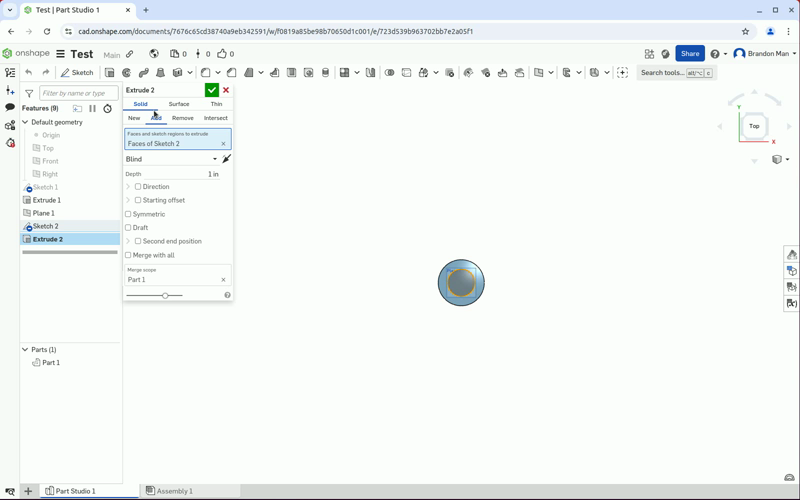
mouse_move(186, 120)
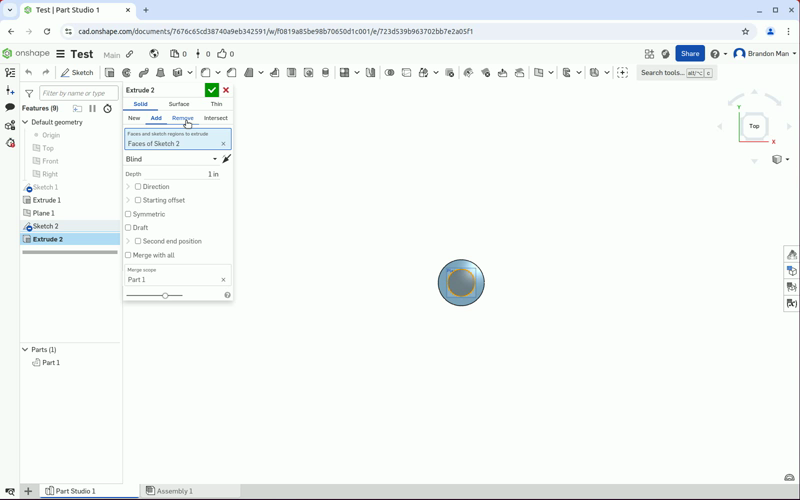
click(186, 120)
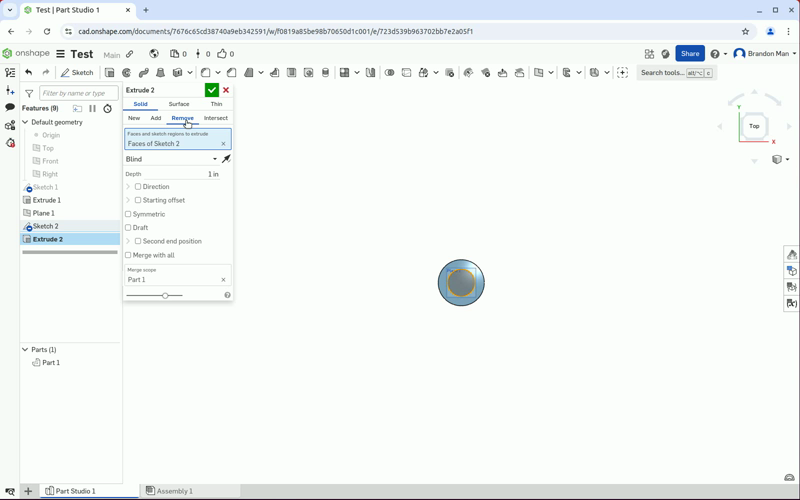
key(tab, 4)
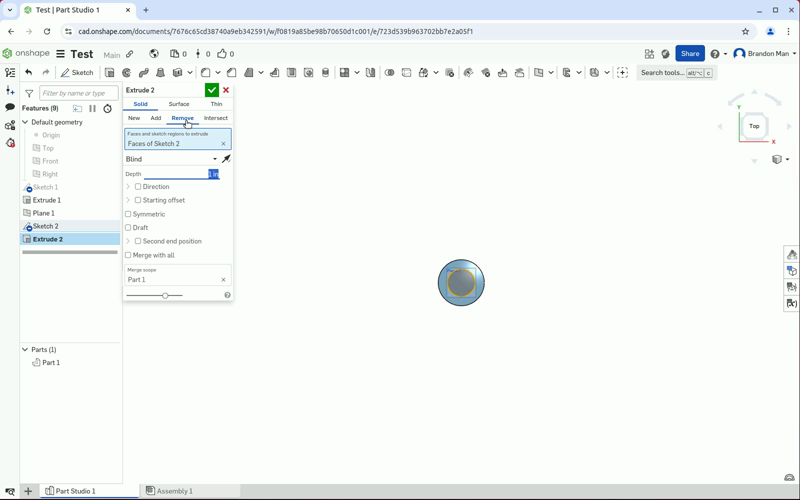
text(3.851)
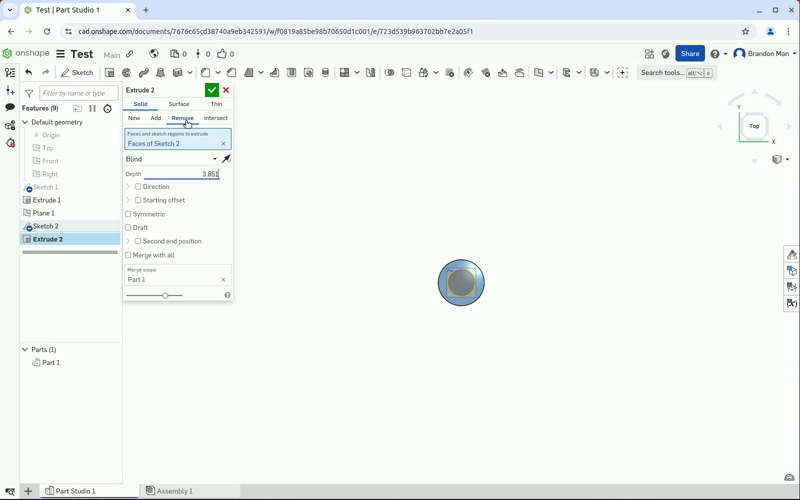
key(tab, 6)
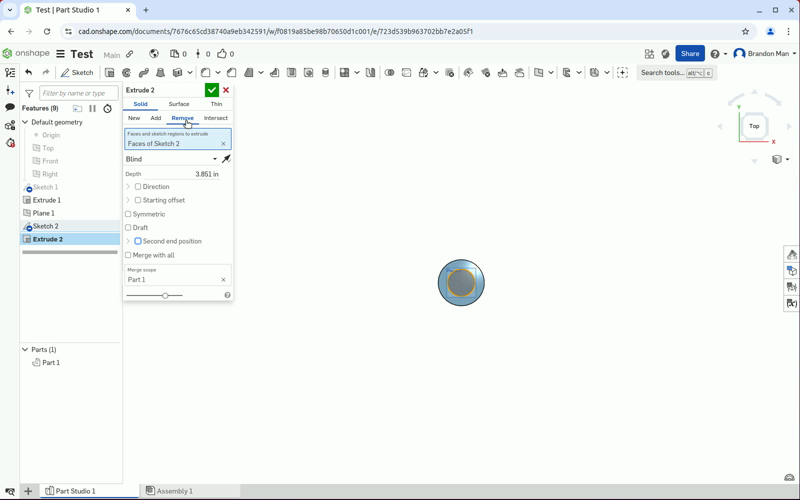
key(space)
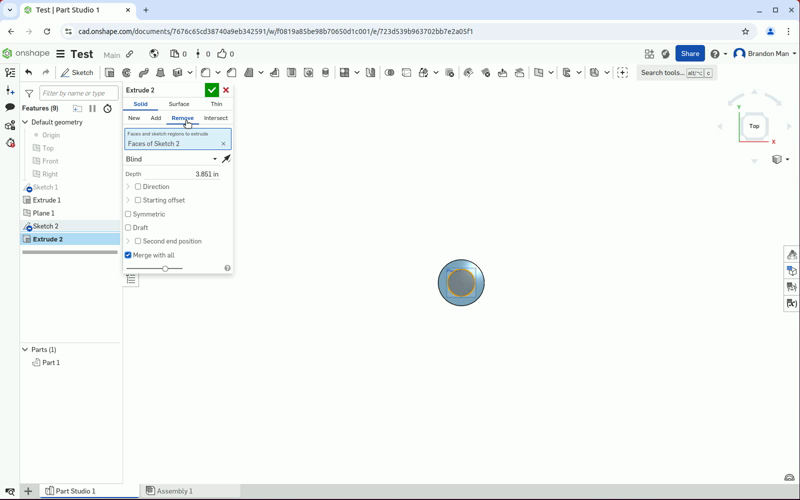
key(enter)
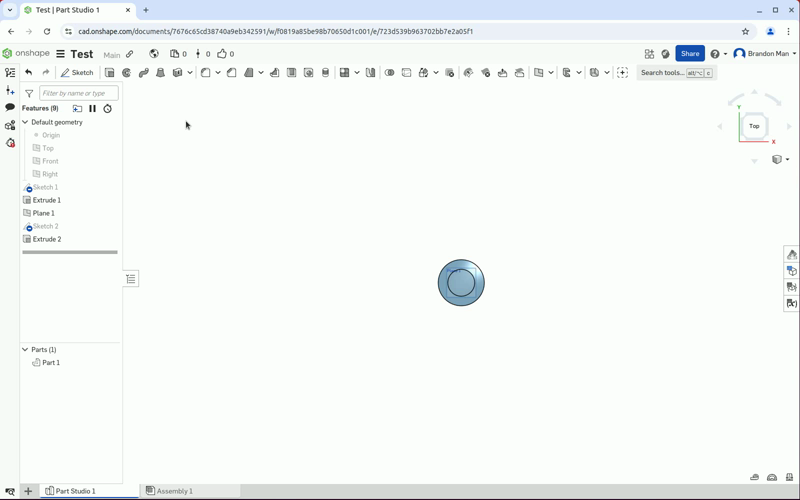
key(shift+h)
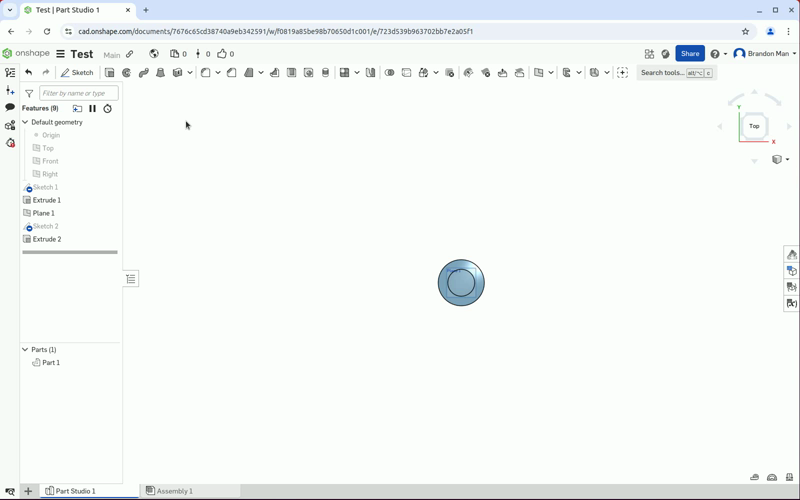
key(shift+h)
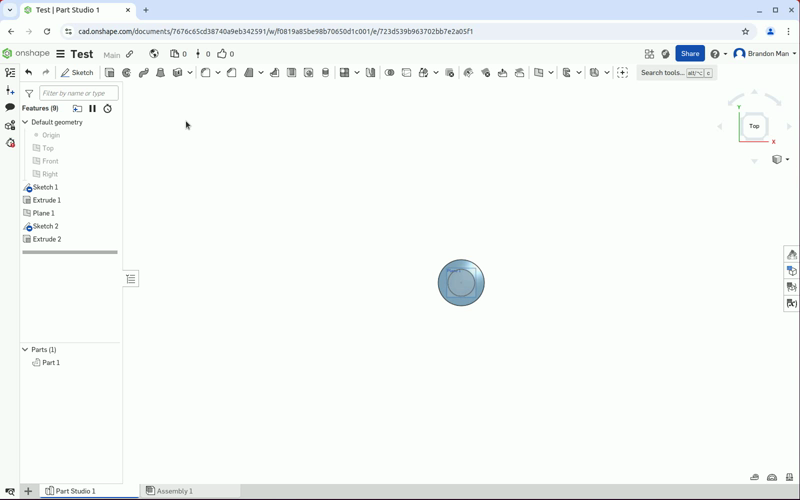
key(shift+7)
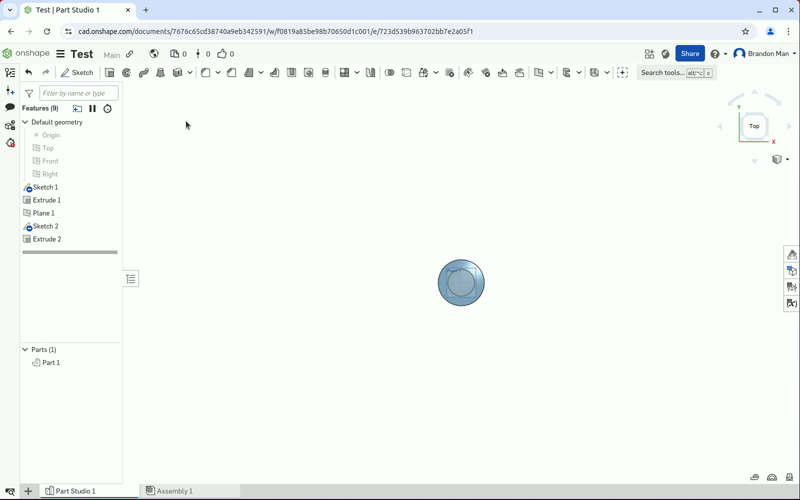
key(up, 3)
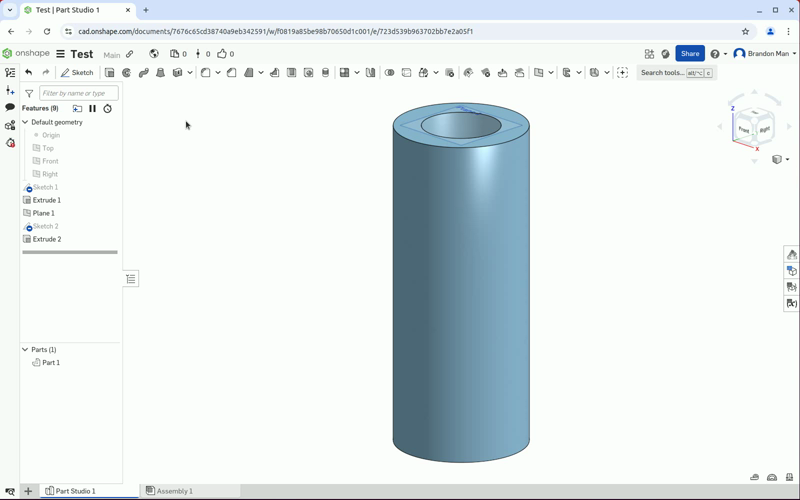
key(left, 3)
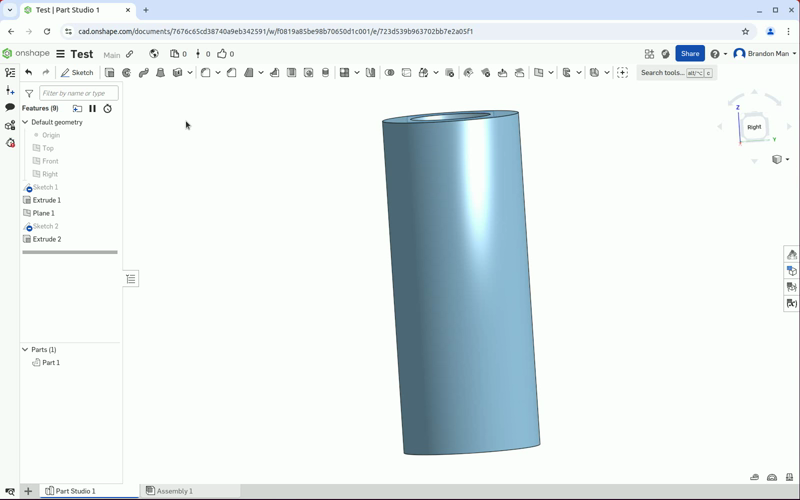
key(right, 3)
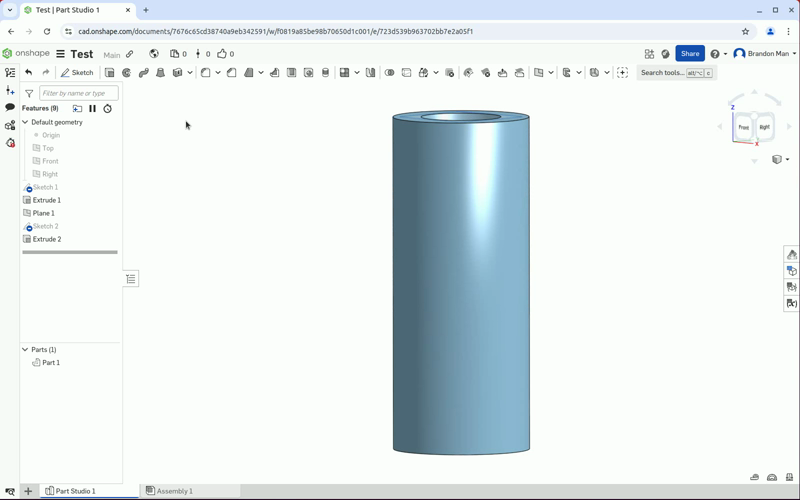
key(down, 3)
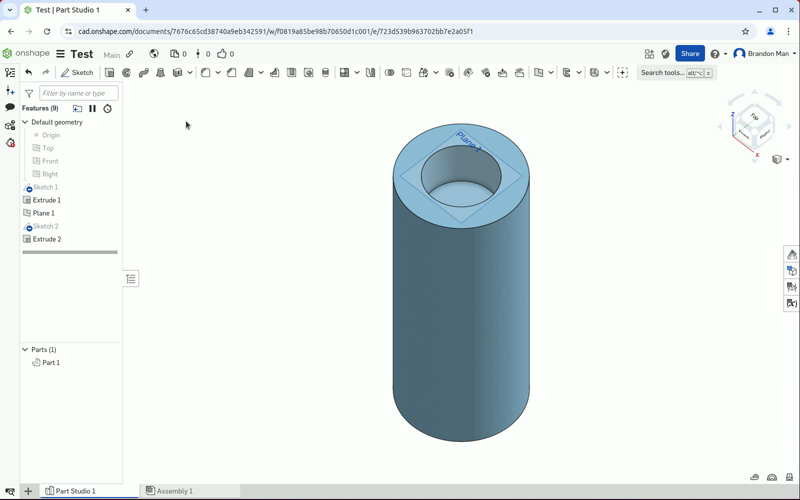
mouse_move(73, 189)
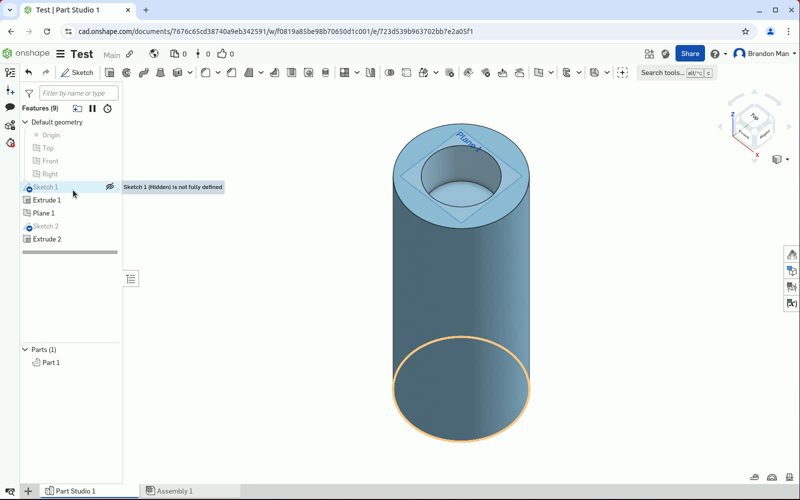
click(73, 189)